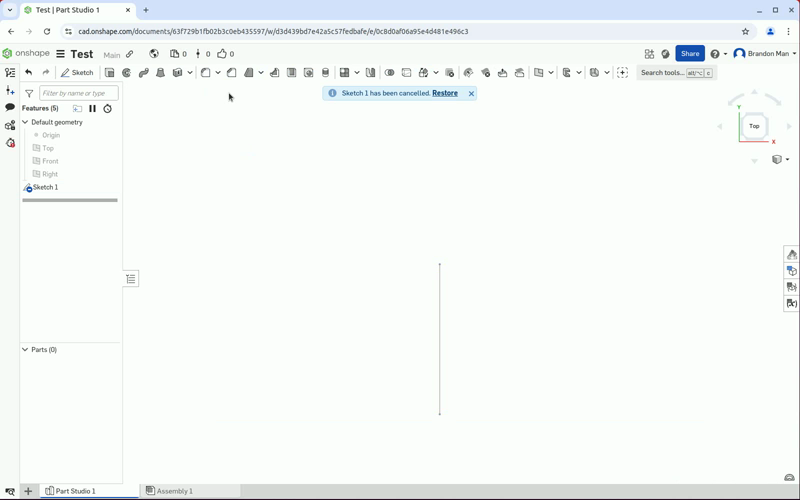
key(shift+h)
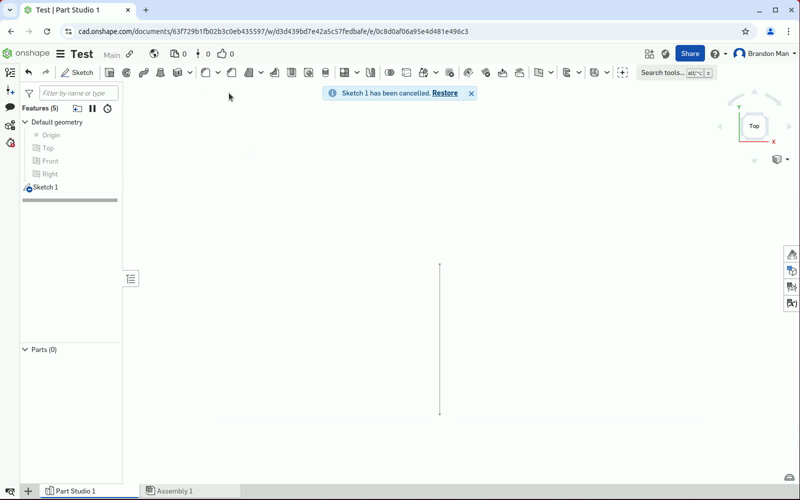
key(shift+s)
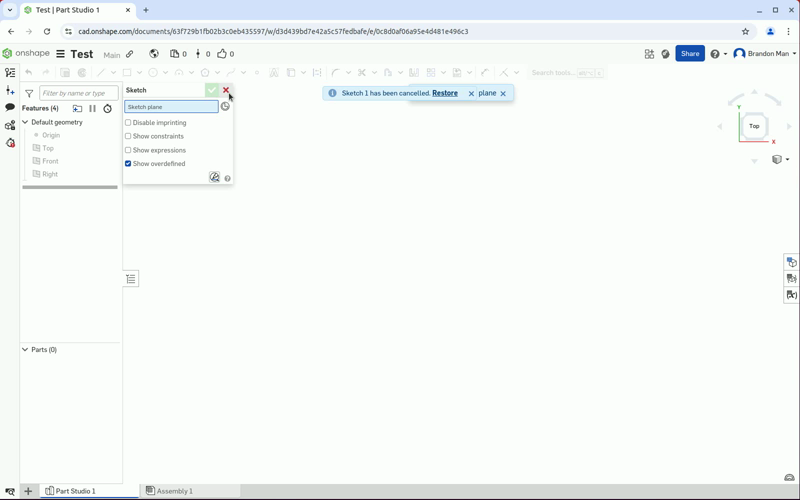
mouse_move(73, 150)
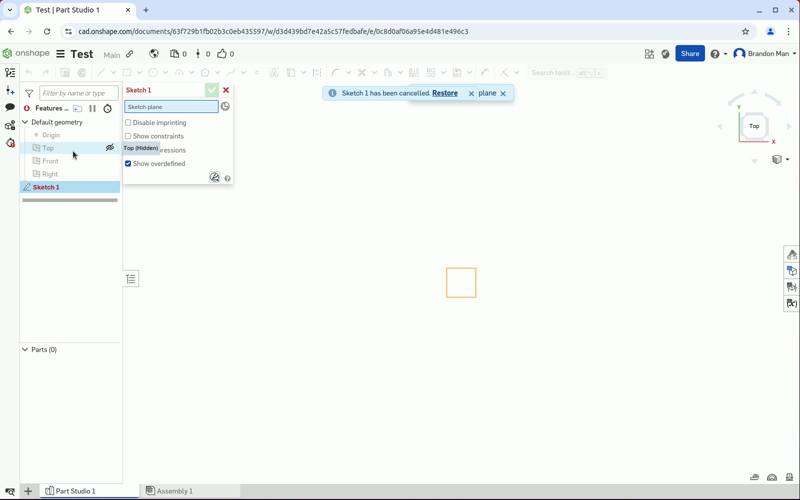
click(73, 150)
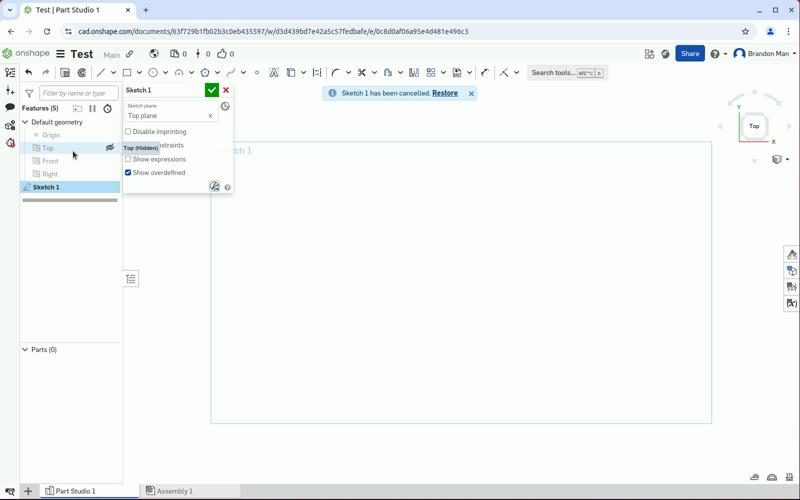
mouse_move(73, 352)
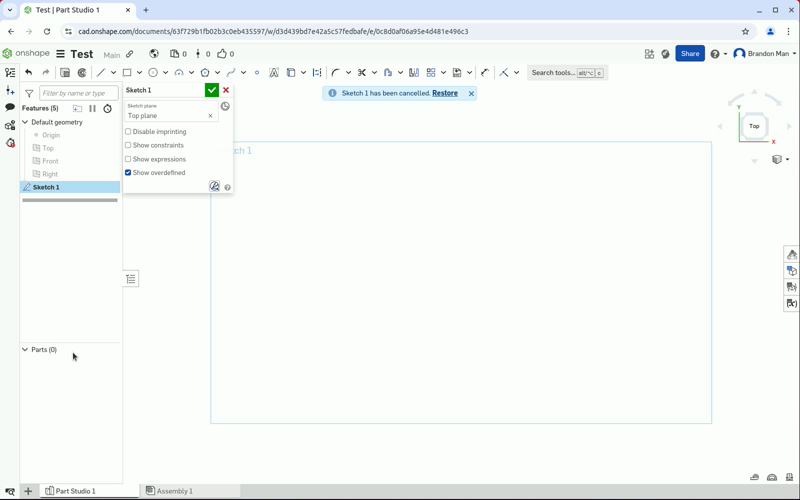
key(y)
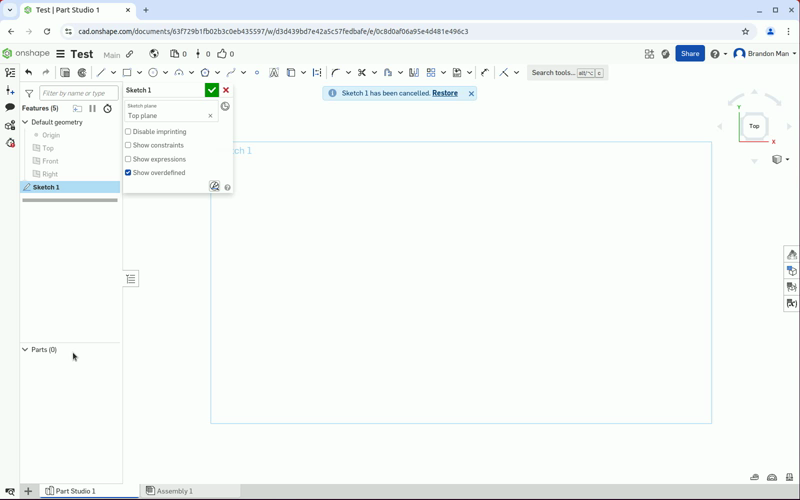
key(l)
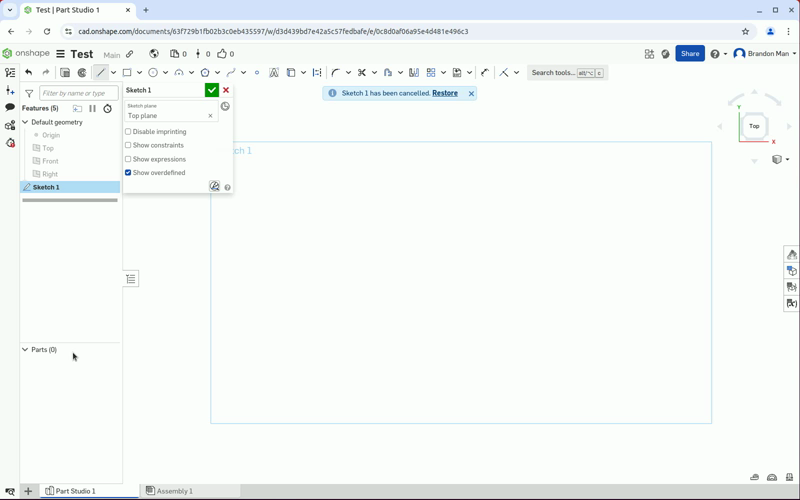
key_down(shift)
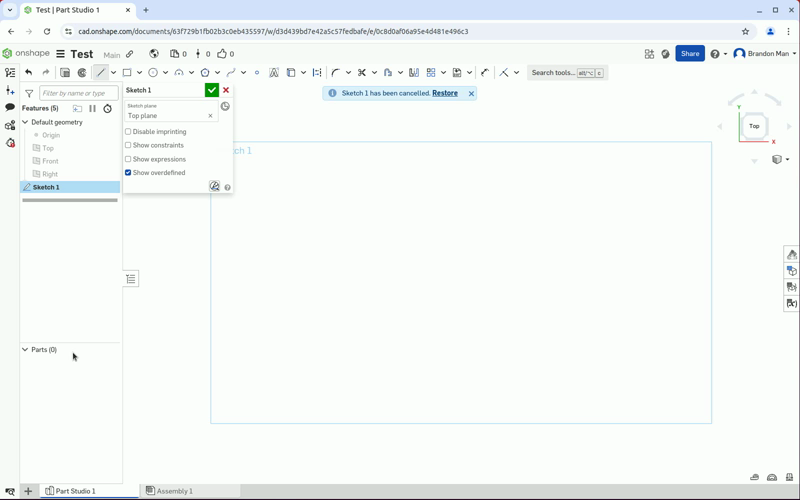
mouse_move(348, 395)
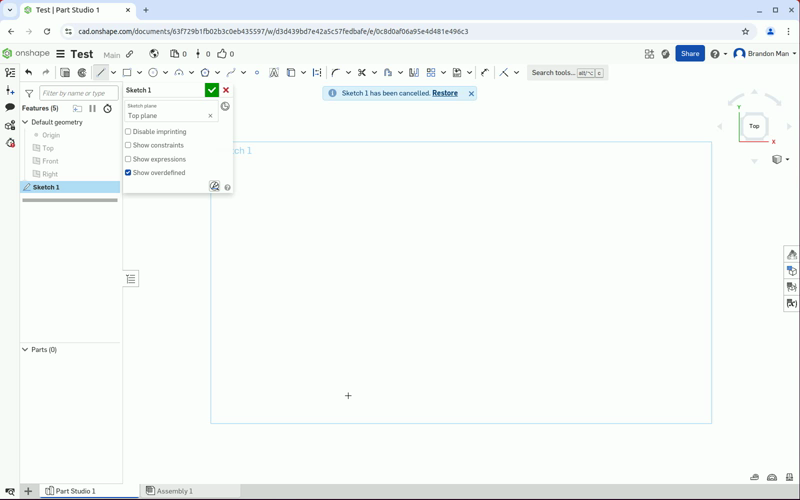
click(348, 395)
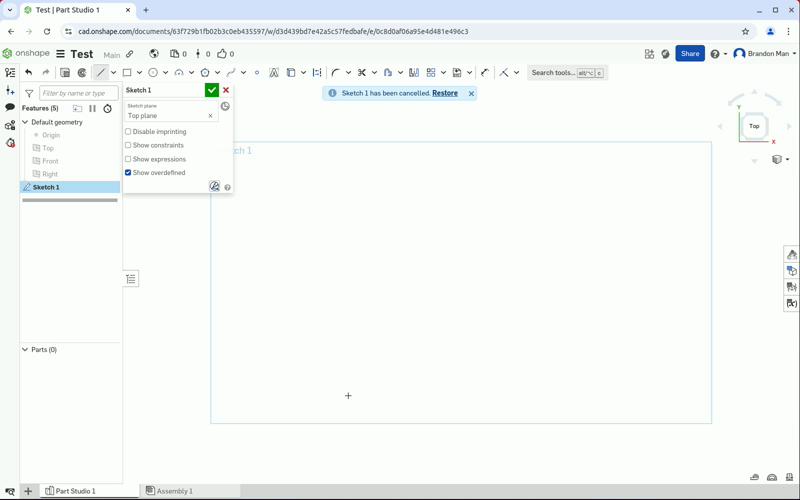
key_up(shift)
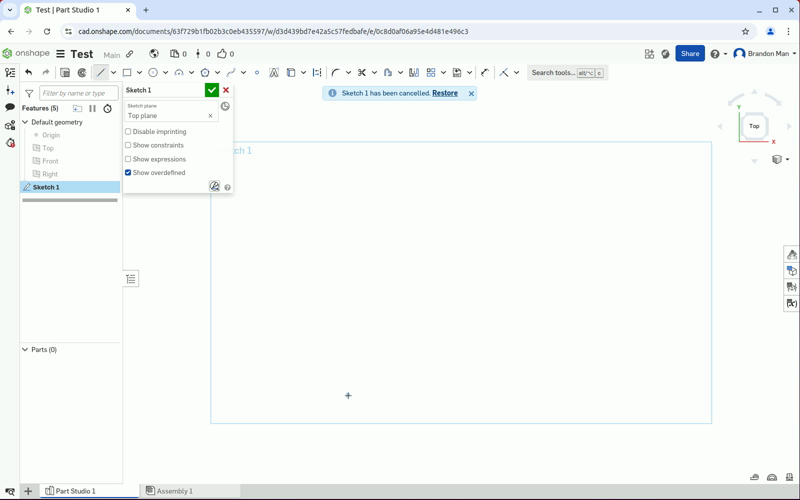
key_down(shift)
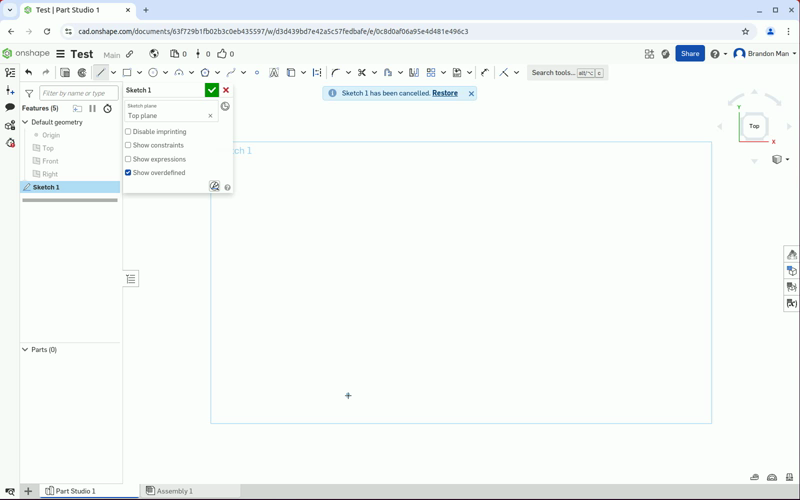
mouse_move(572, 395)
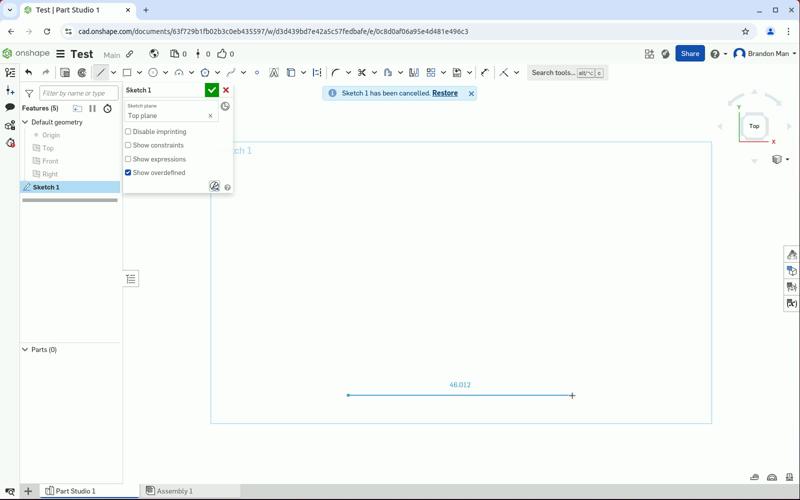
click(572, 395)
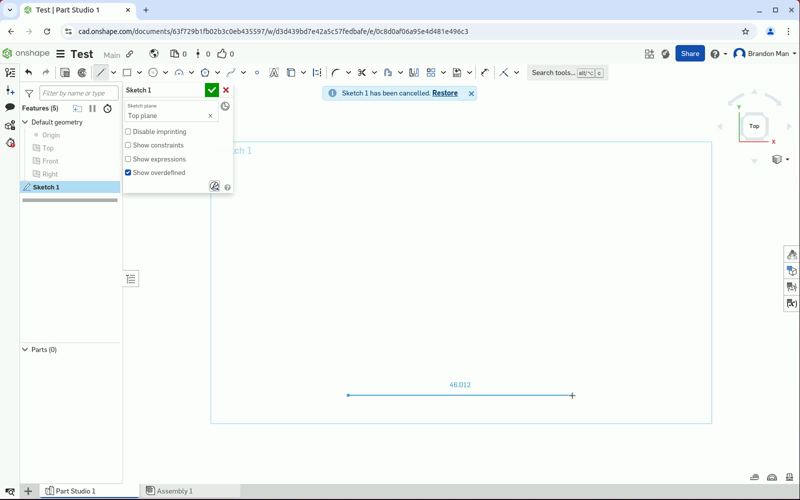
key_up(shift)
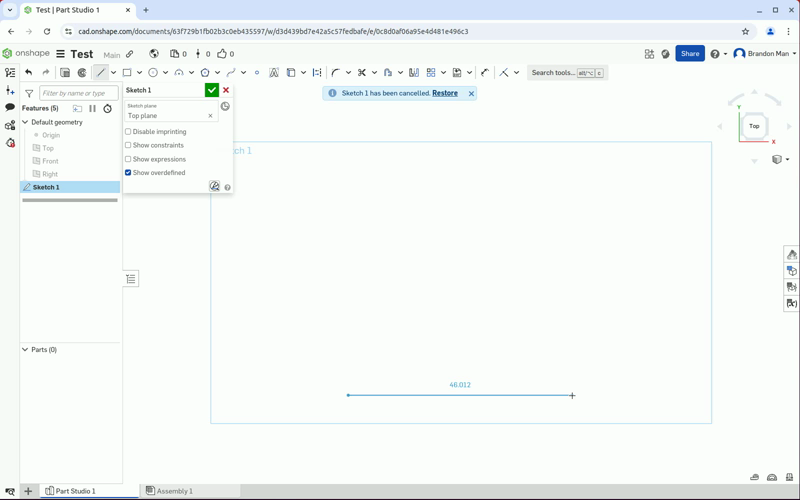
key_down(shift)
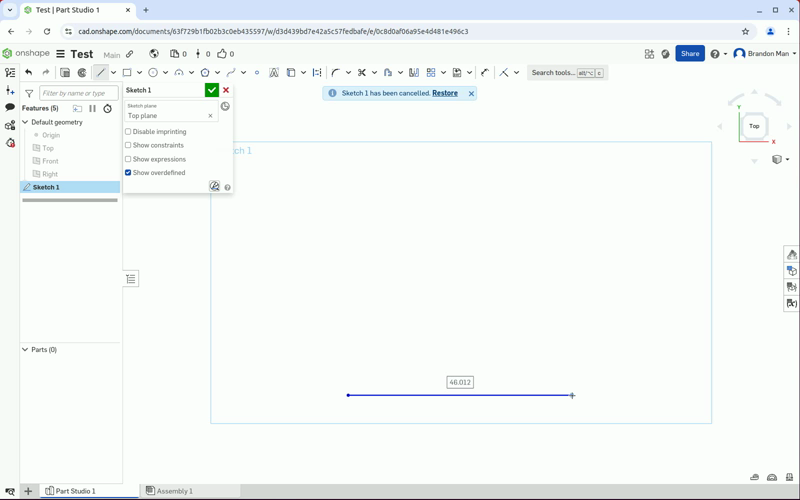
mouse_move(572, 171)
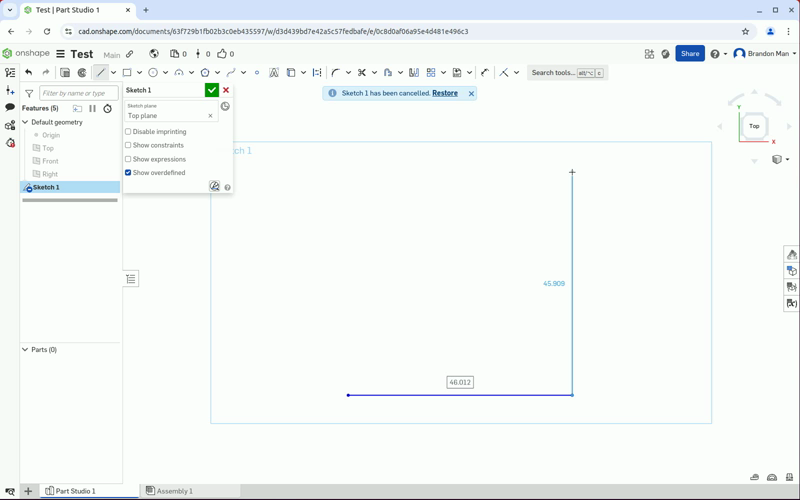
click(572, 171)
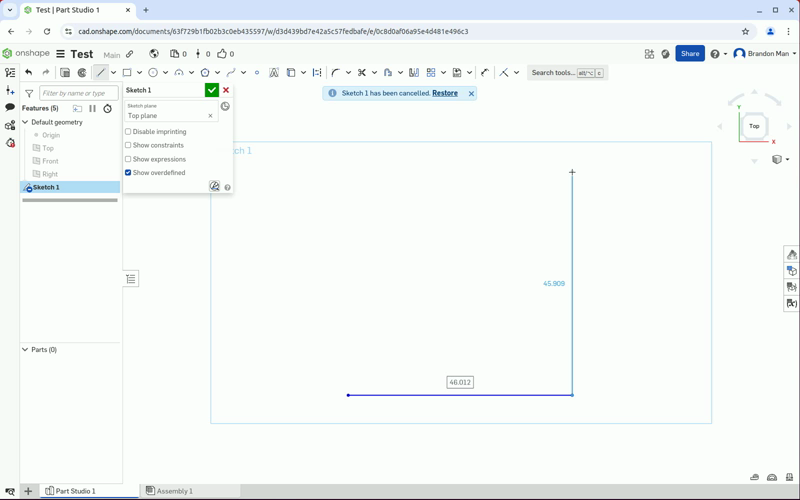
key_up(shift)
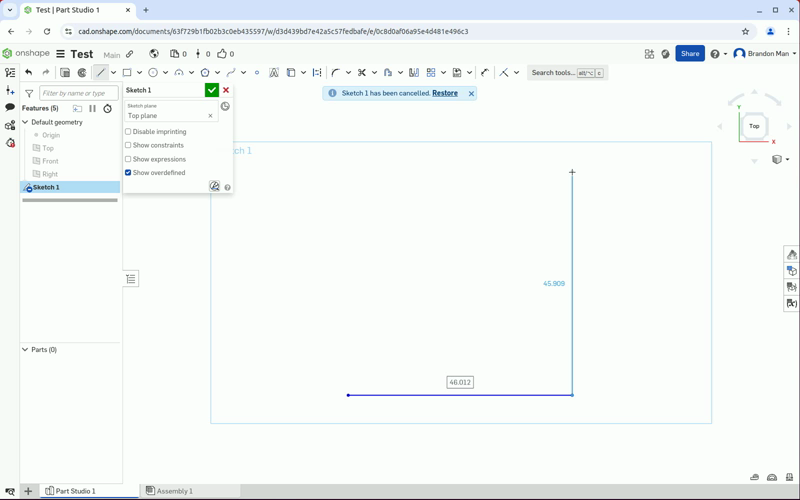
key_down(shift)
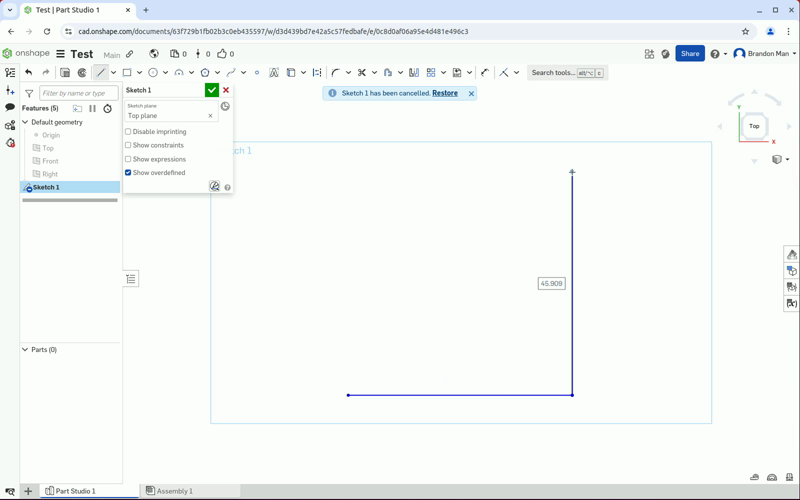
mouse_move(348, 171)
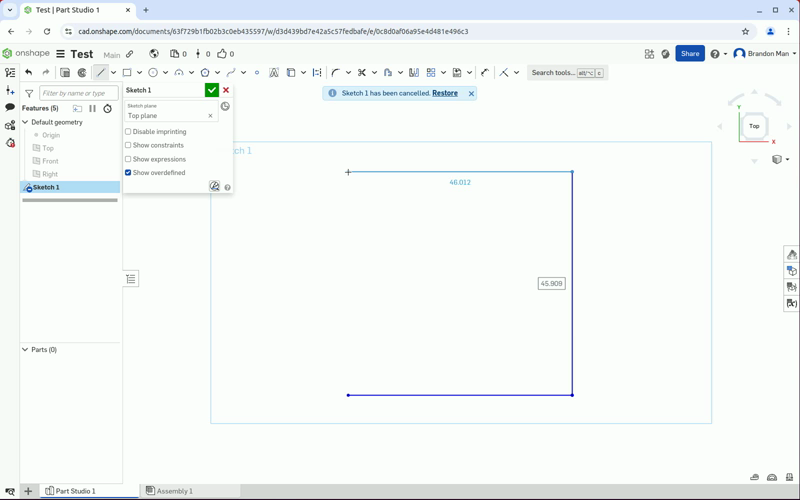
click(348, 171)
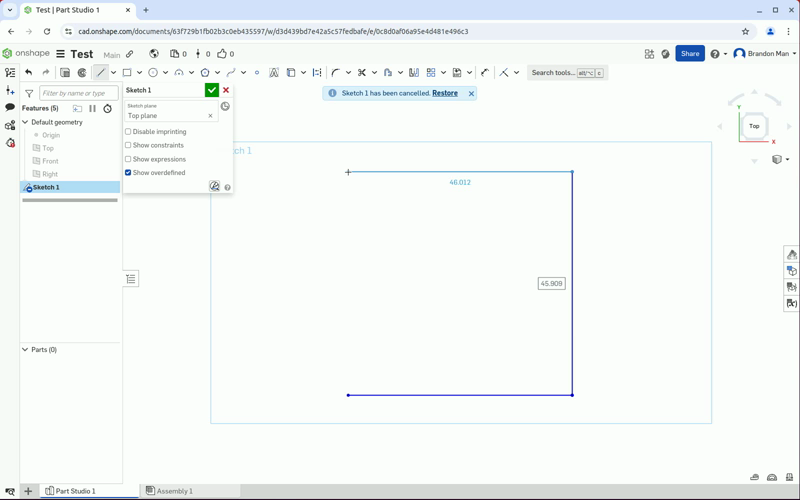
key_up(shift)
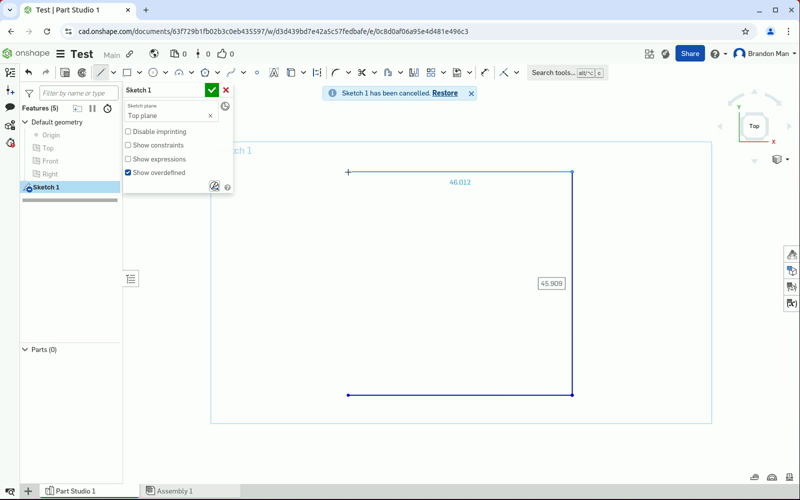
key_down(shift)
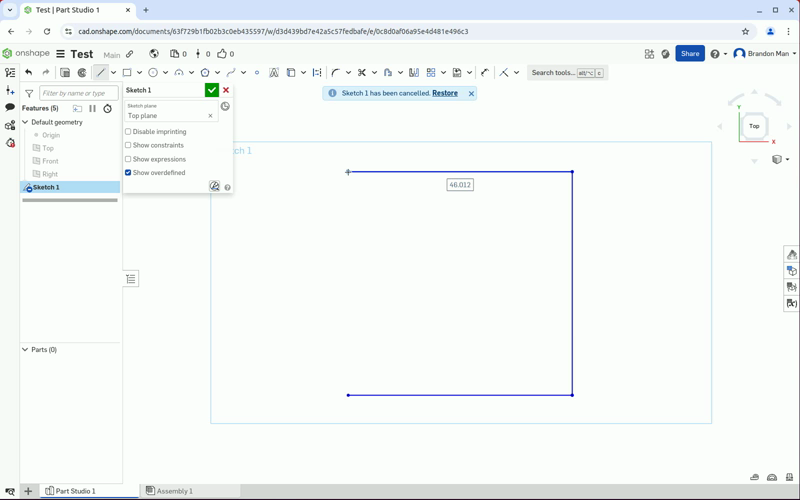
mouse_move(348, 395)
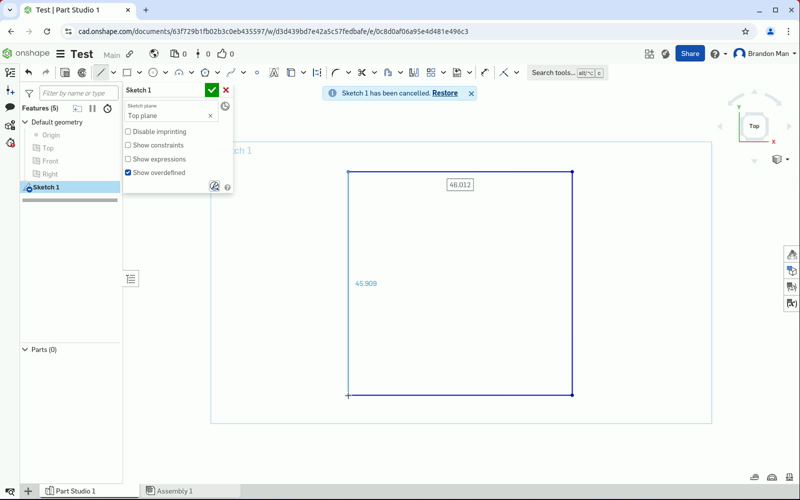
key_up(shift)
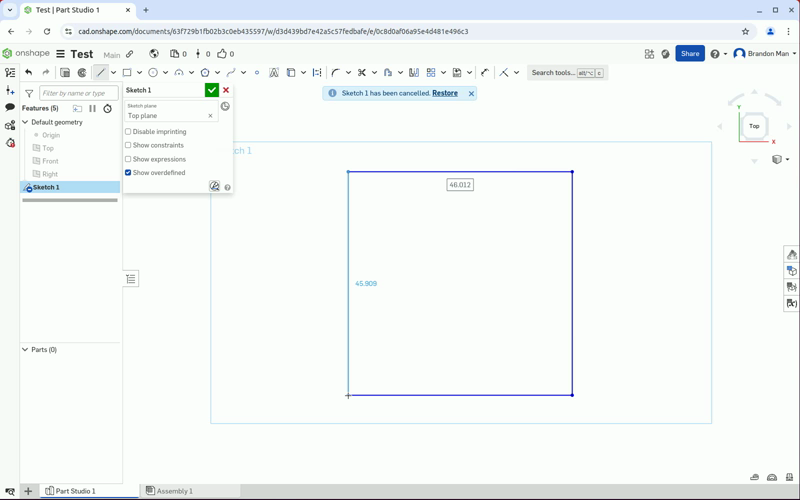
click(348, 395)
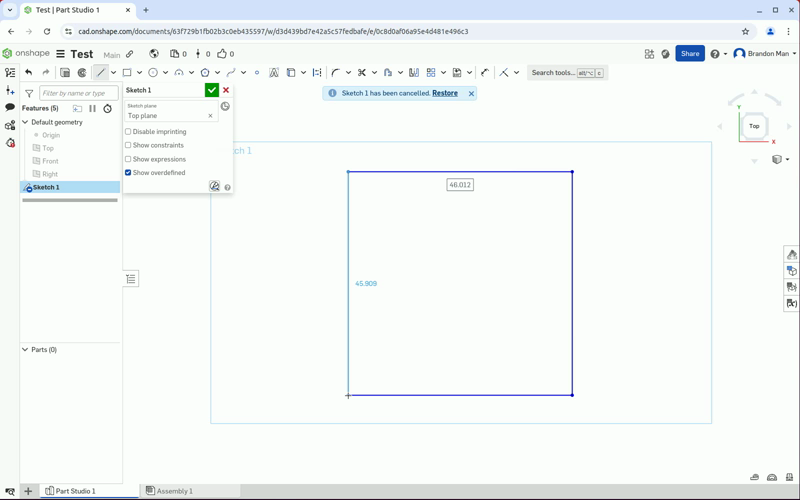
key(esc)
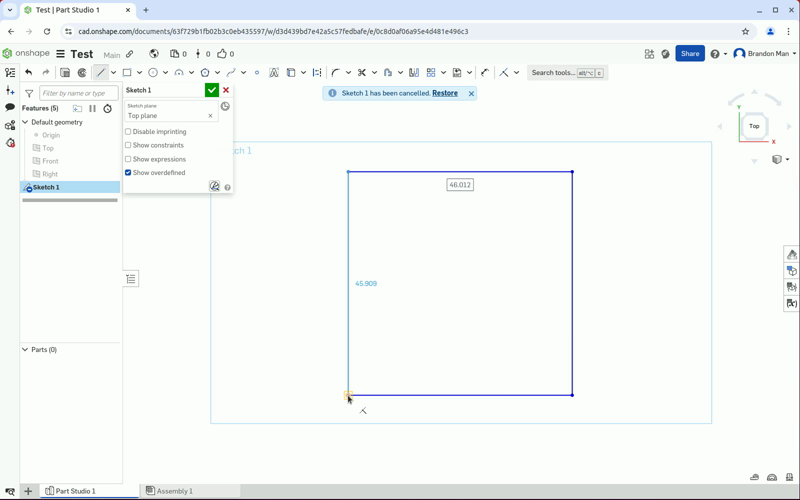
mouse_move(529, 284)
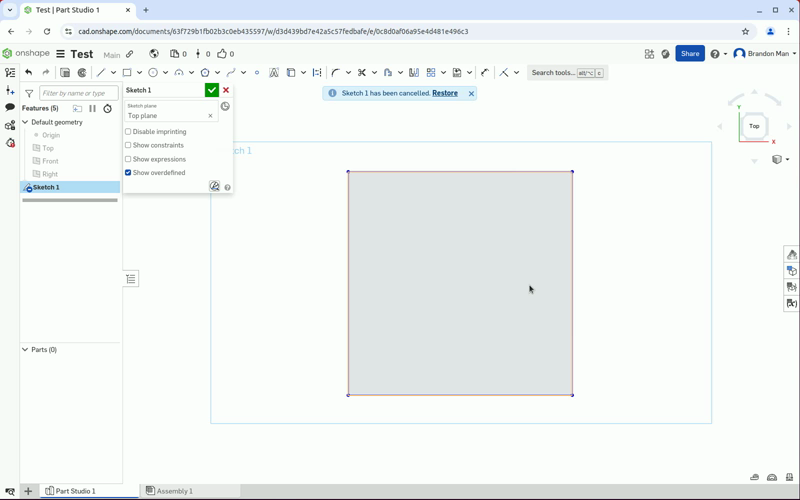
click(529, 284)
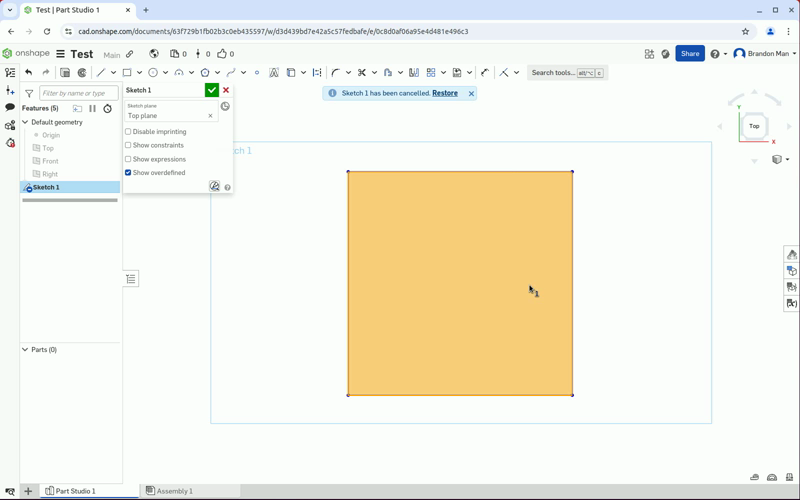
mouse_move(73, 352)
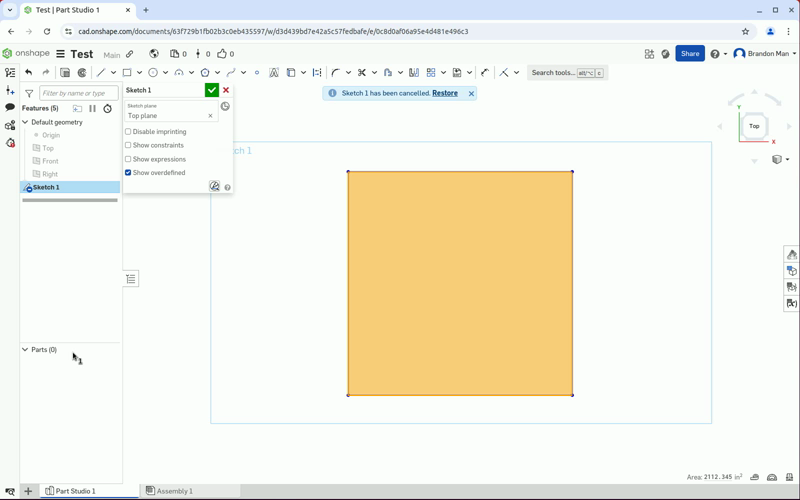
key(shift+y)
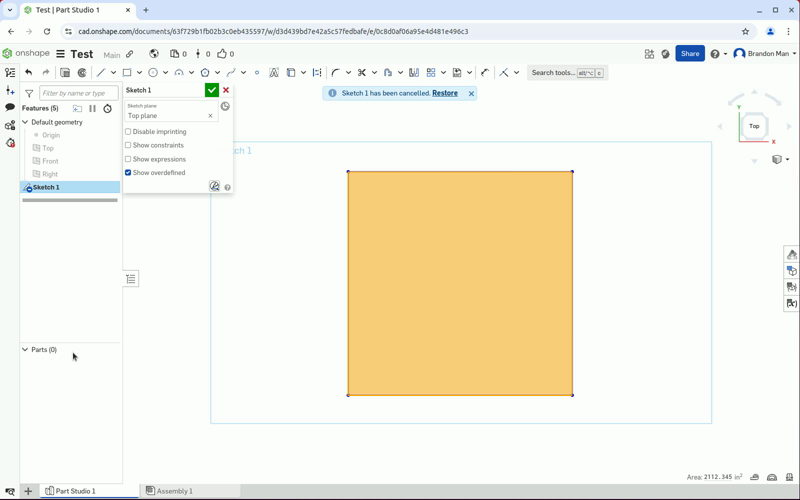
key(shift+e)
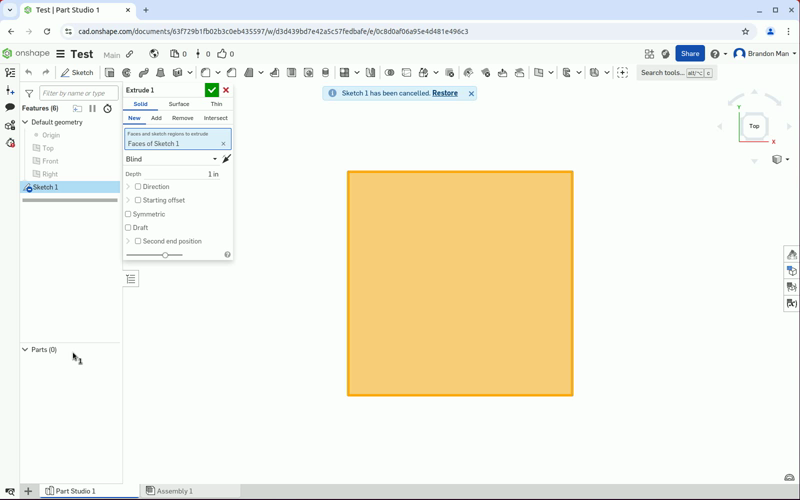
mouse_move(143, 106)
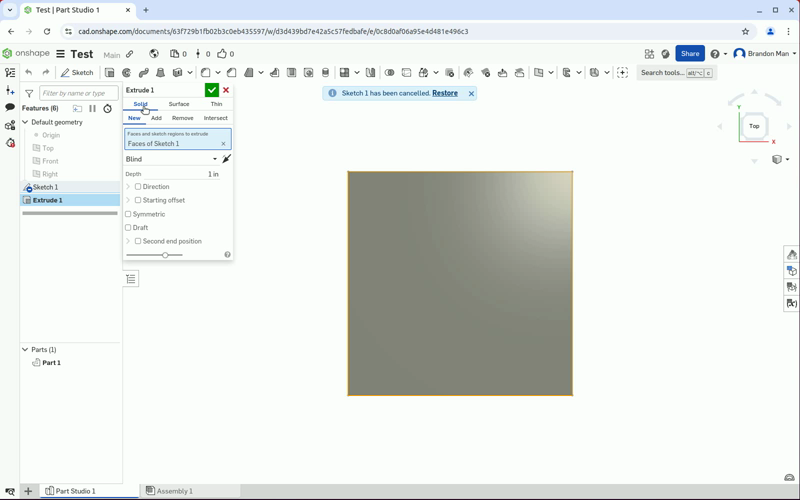
click(143, 106)
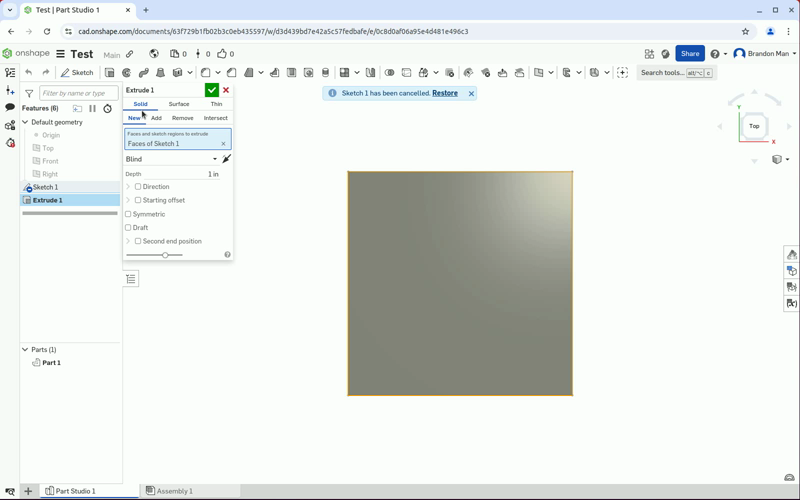
mouse_move(137, 120)
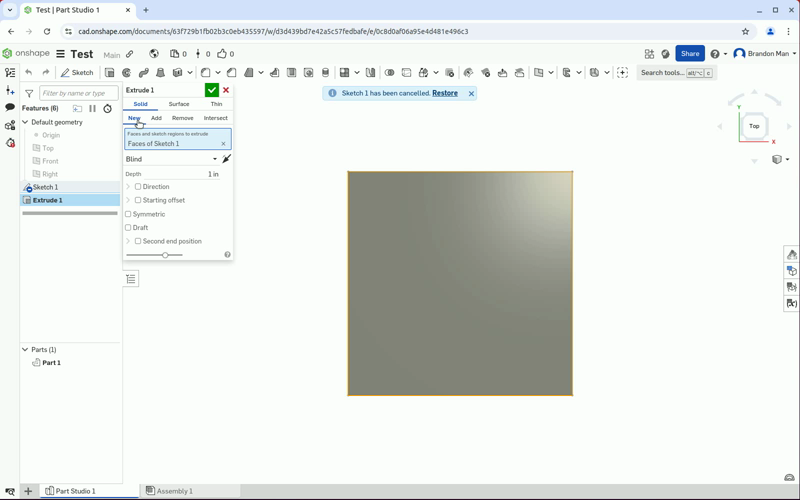
click(137, 120)
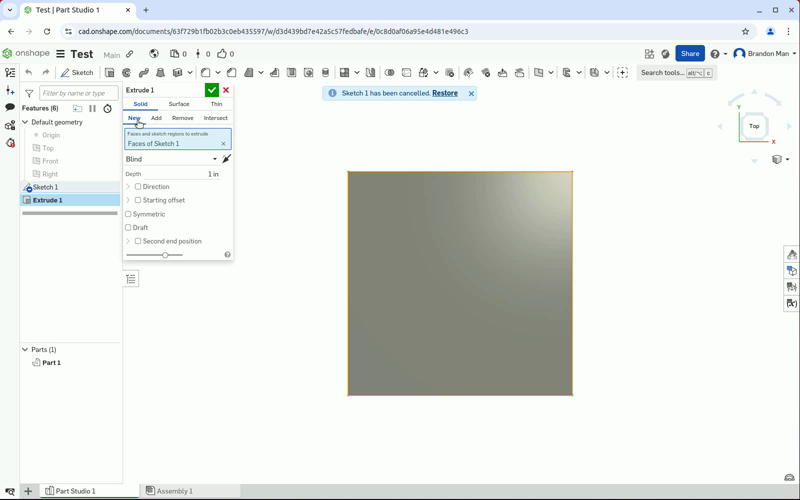
key(tab, 4)
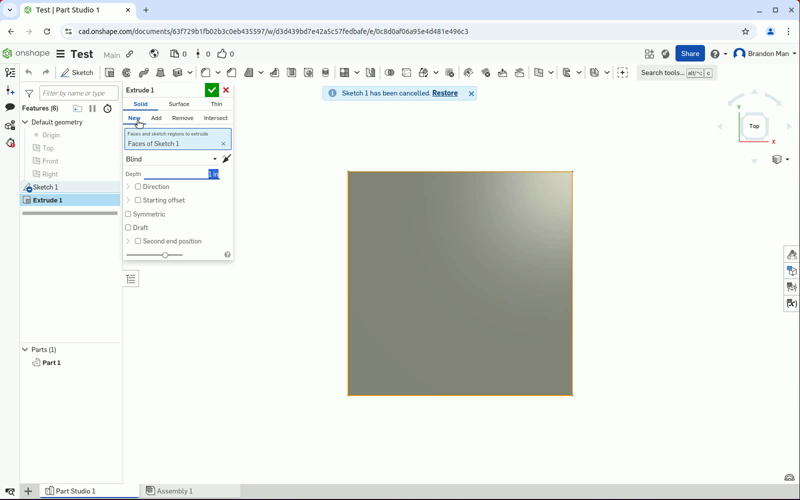
text(5.296)
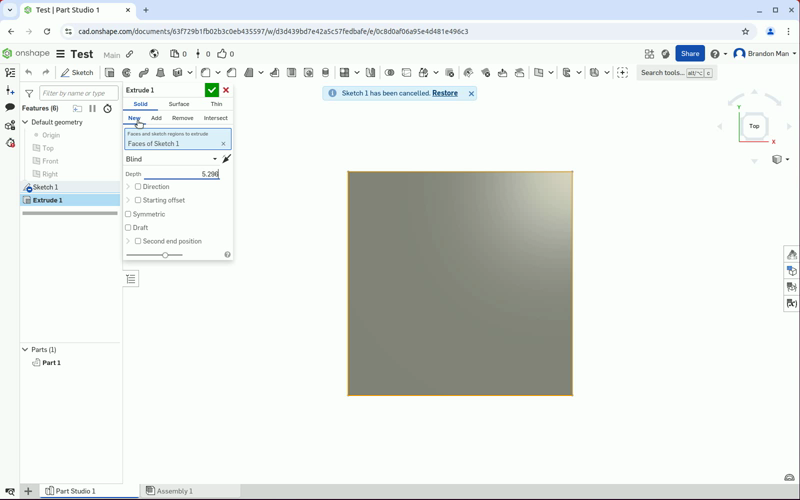
key(enter)
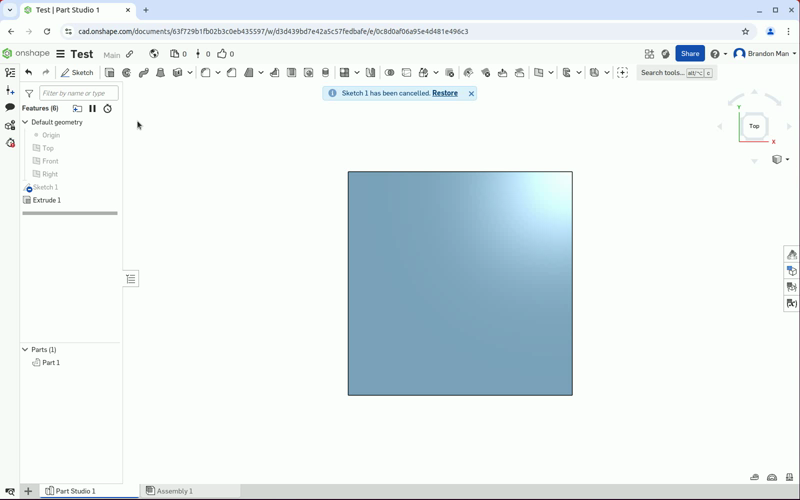
key(shift+h)
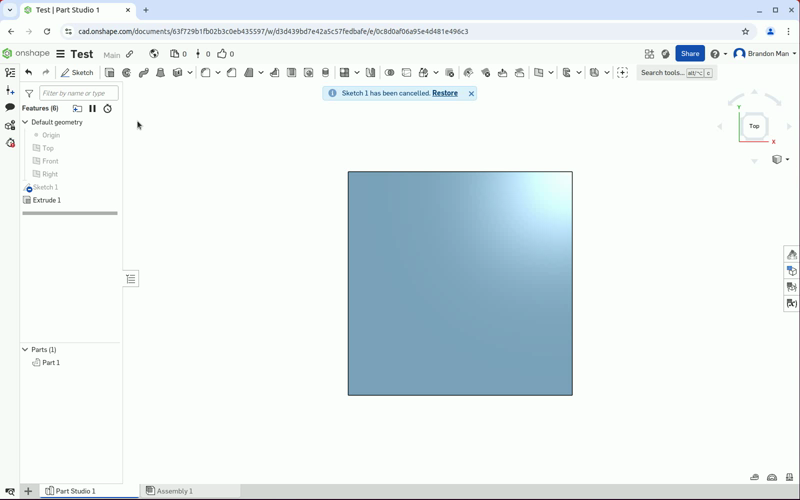
key(shift+h)
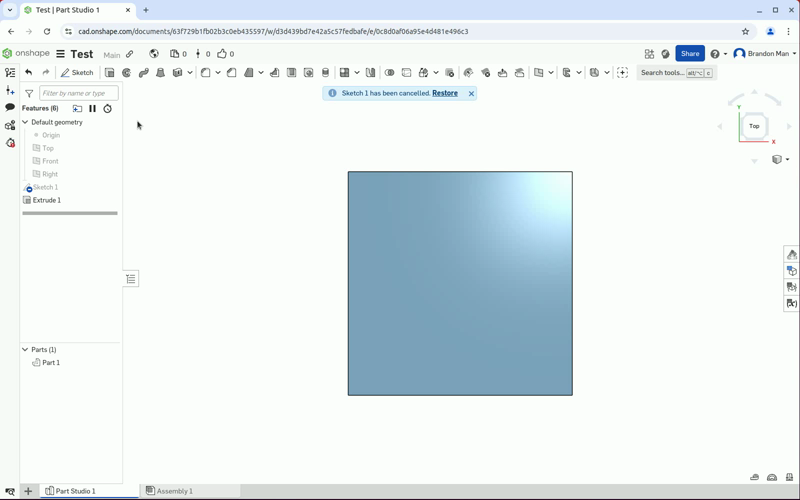
mouse_move(73, 189)
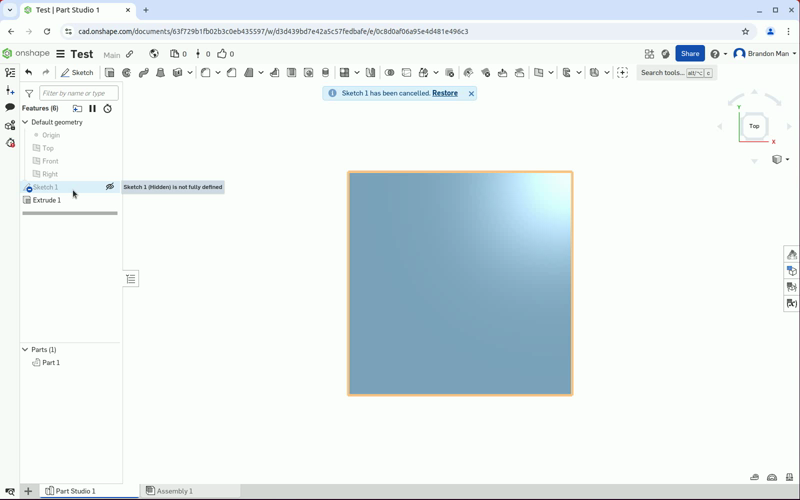
click(73, 189)
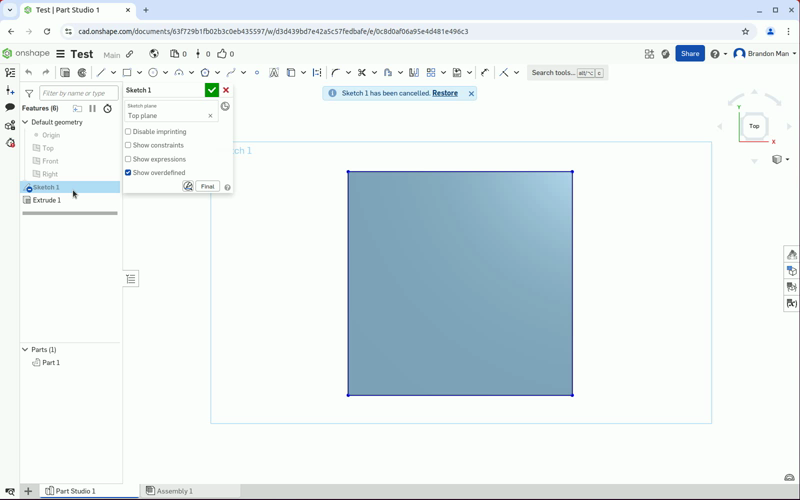
mouse_move(229, 92)
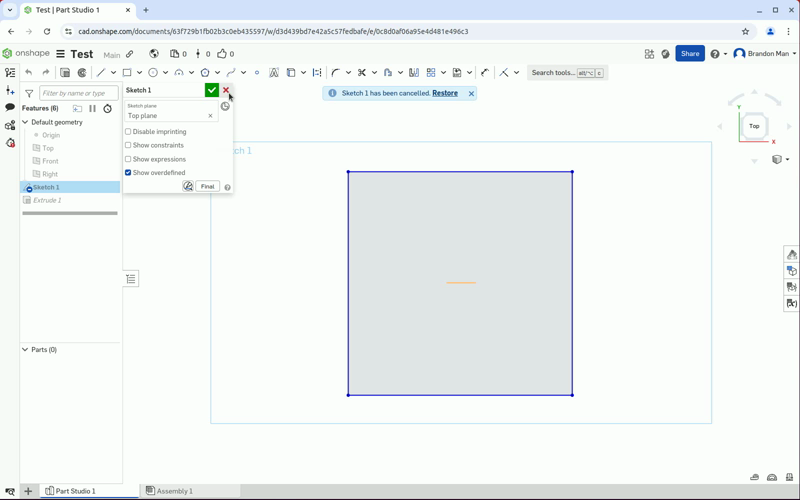
click(229, 92)
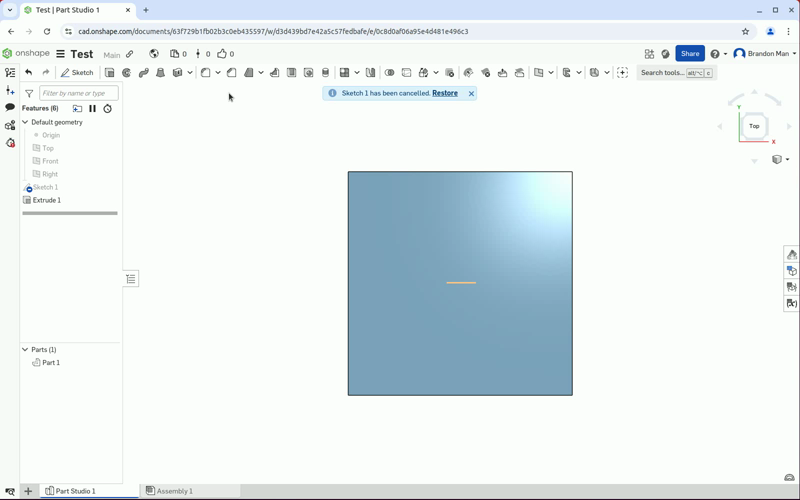
mouse_move(541, 75)
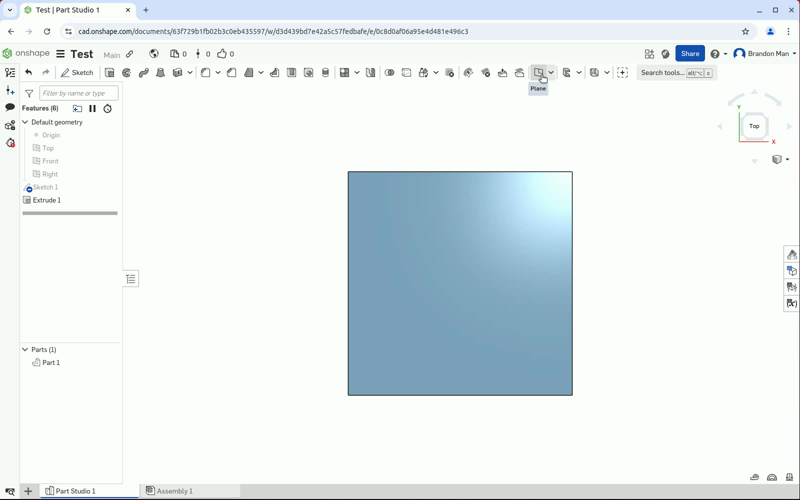
click(541, 75)
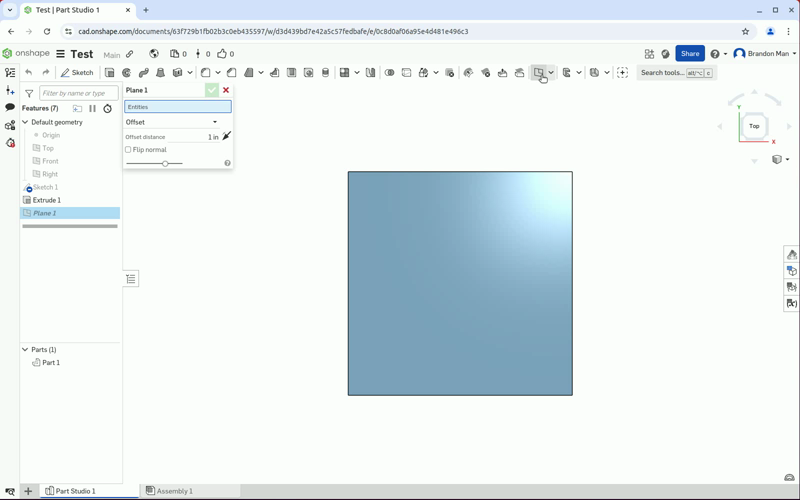
mouse_move(73, 150)
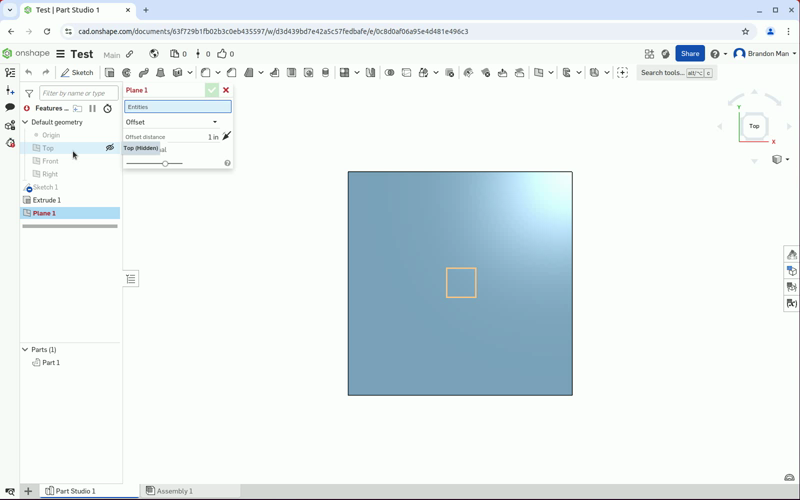
click(73, 150)
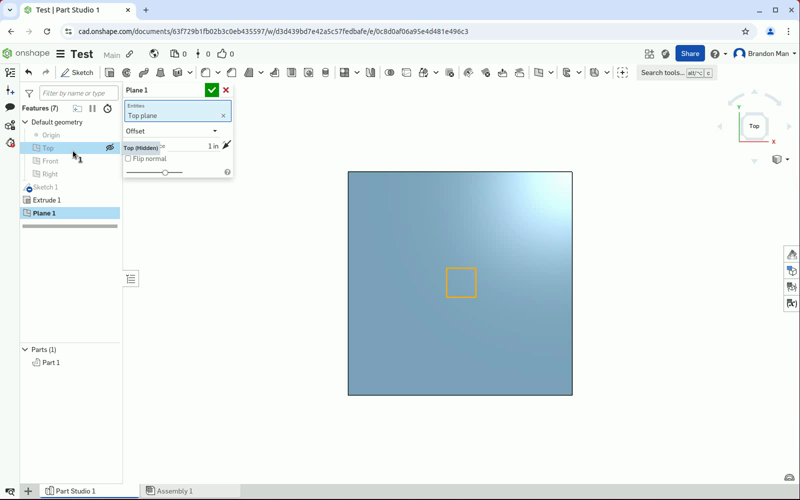
key(tab, 2)
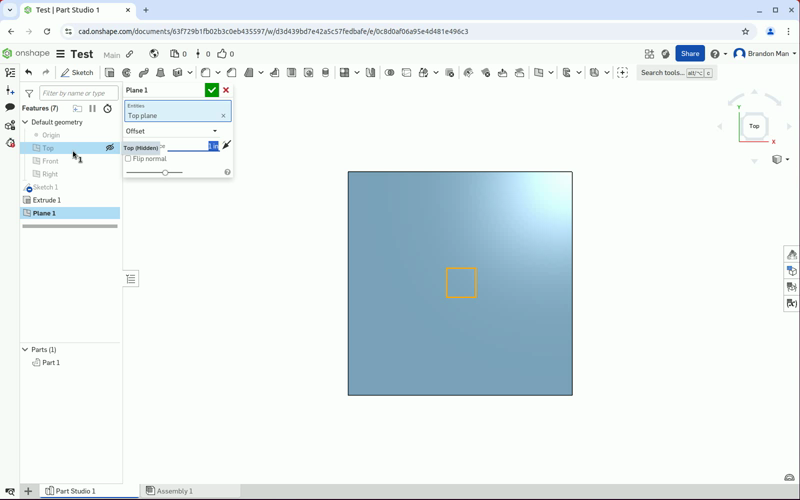
text(5.299)
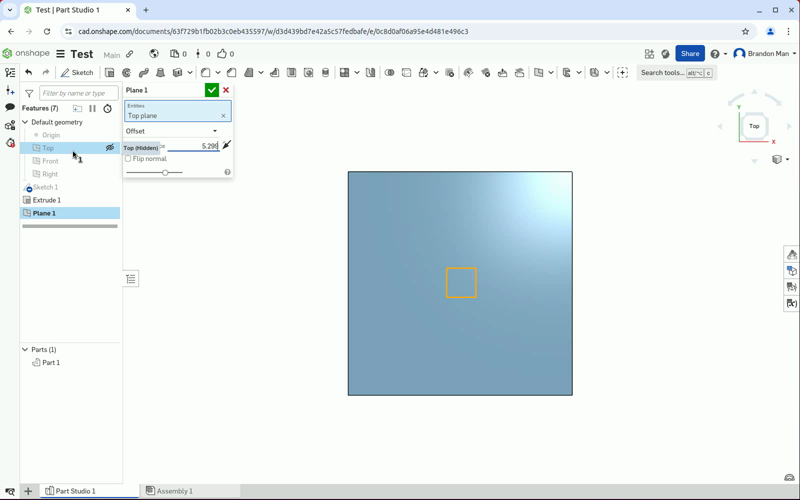
key(enter, 2)
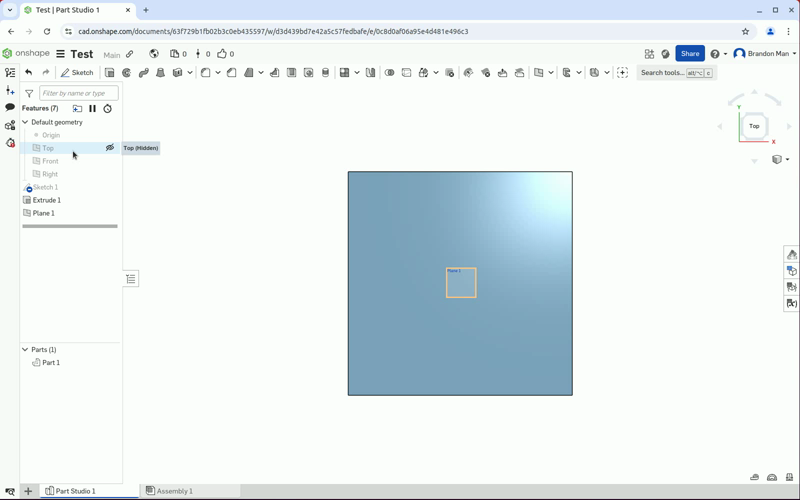
key(shift+s)
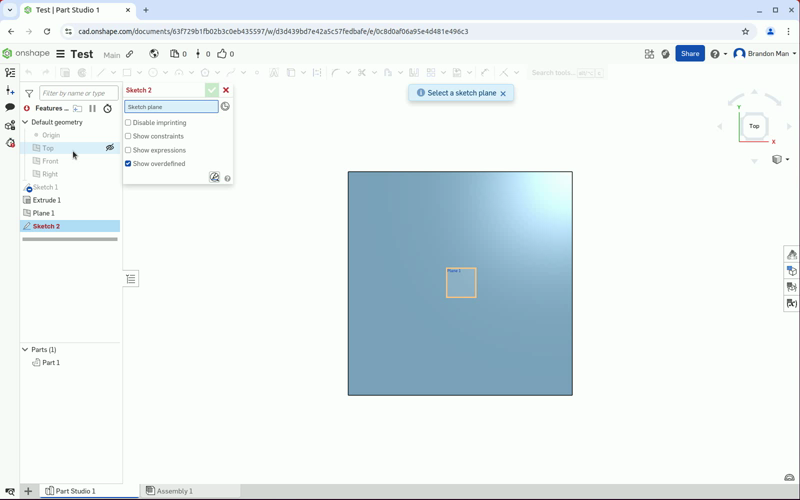
mouse_move(73, 215)
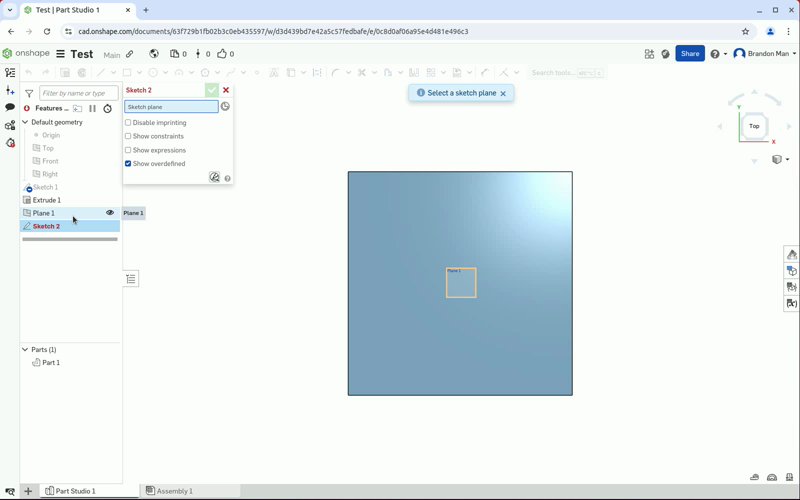
click(73, 215)
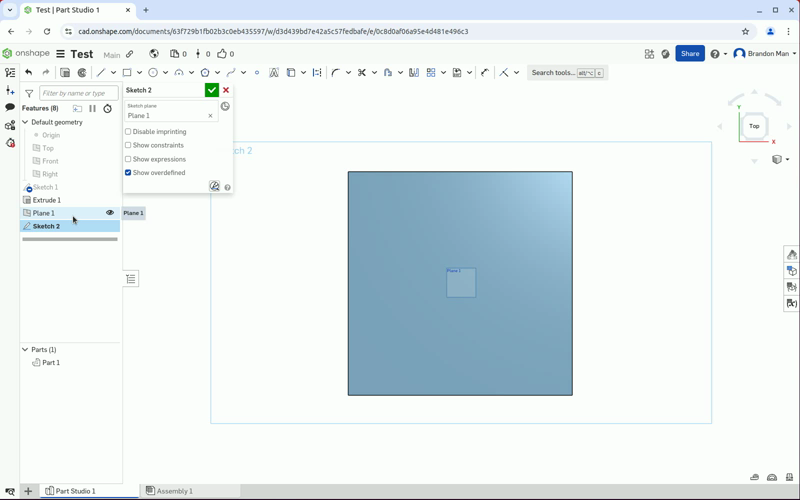
mouse_move(73, 352)
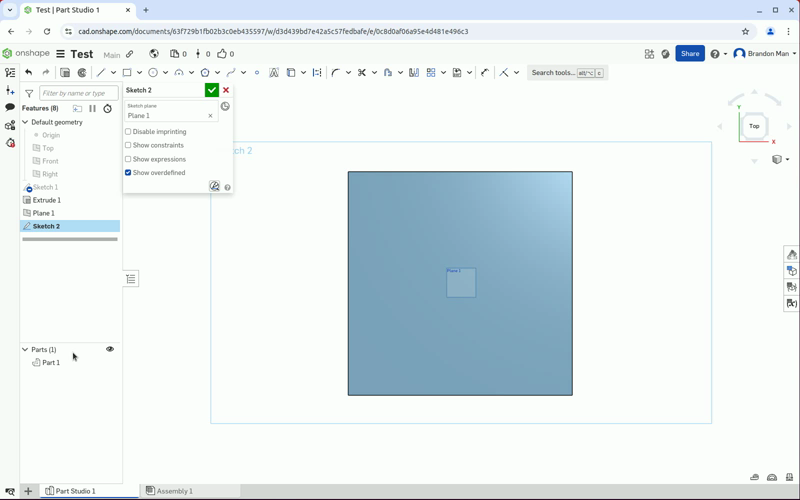
key(y)
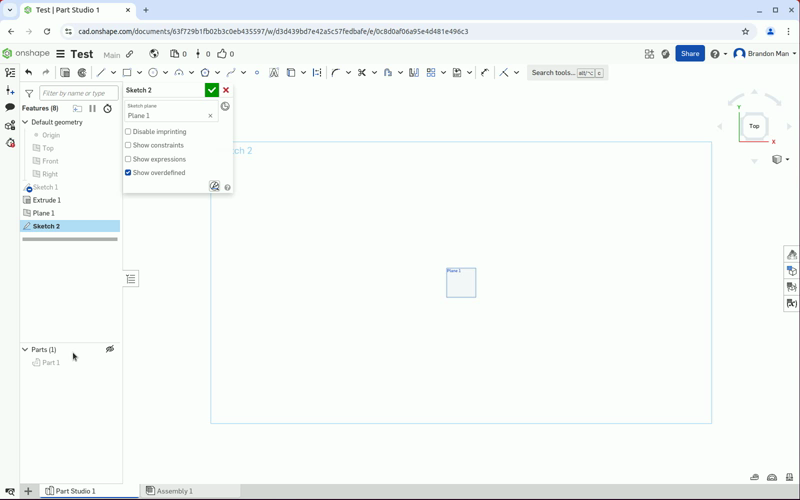
key(l)
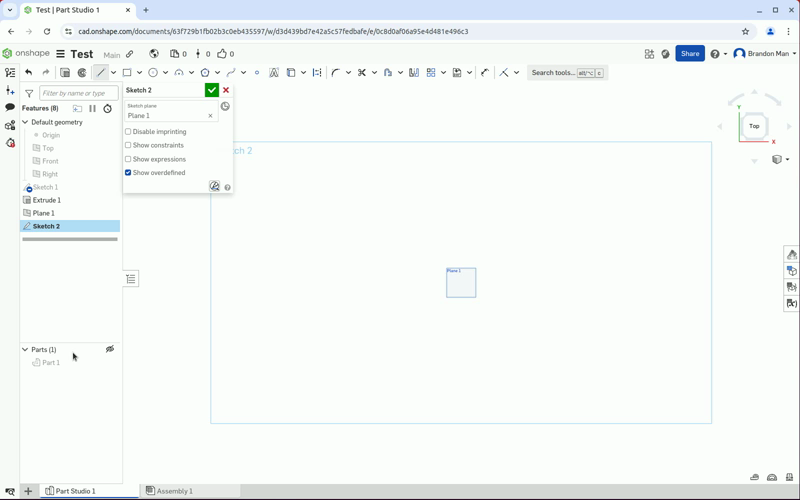
key_down(shift)
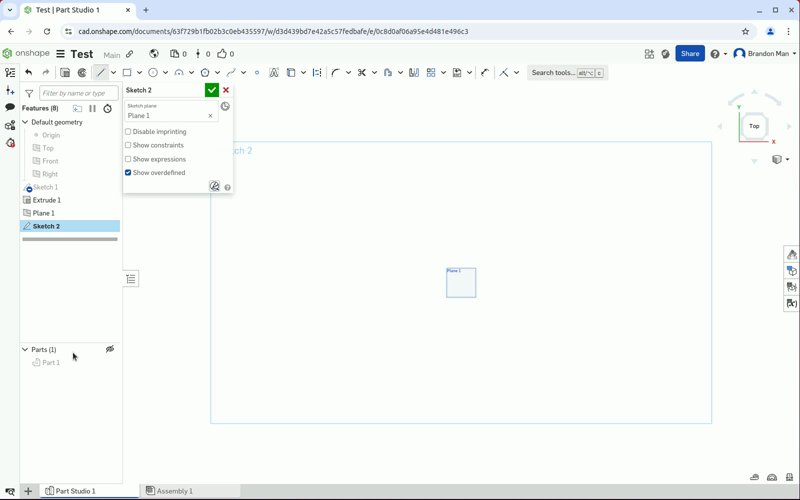
mouse_move(356, 387)
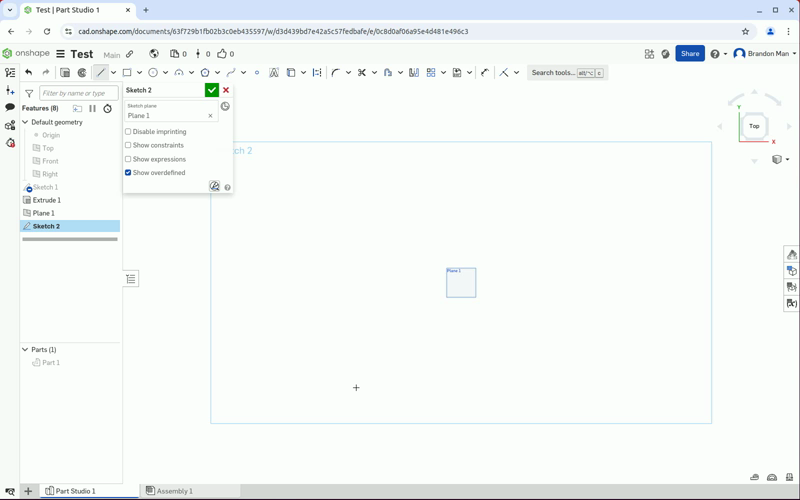
click(356, 387)
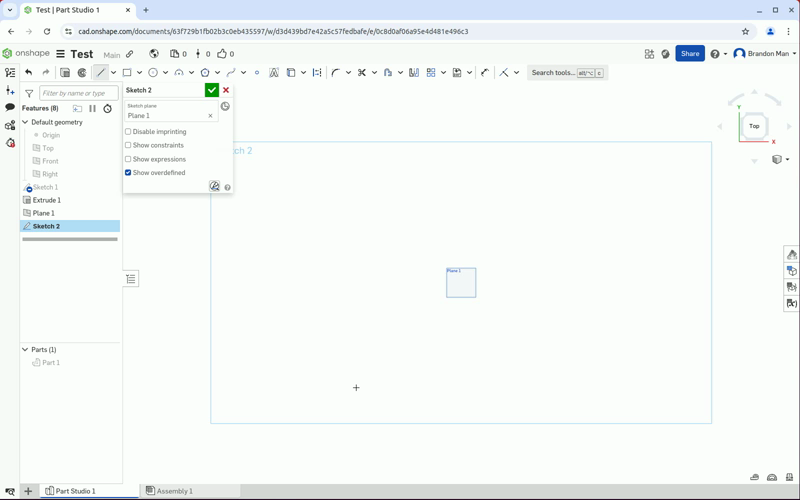
key_up(shift)
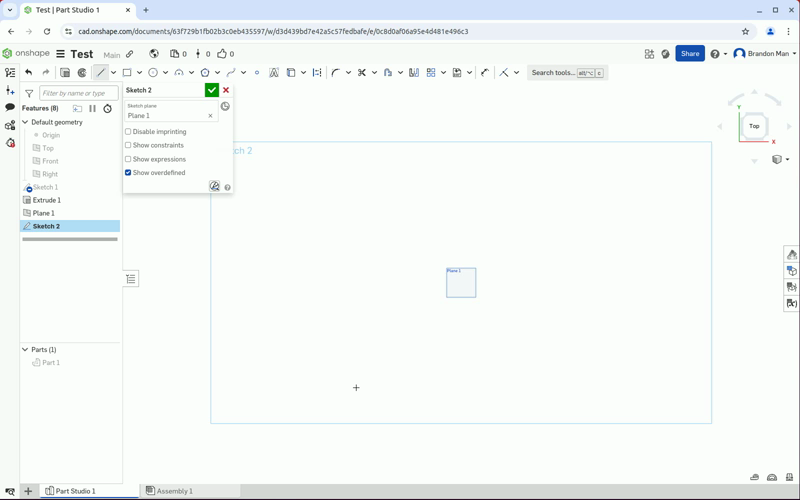
key_down(shift)
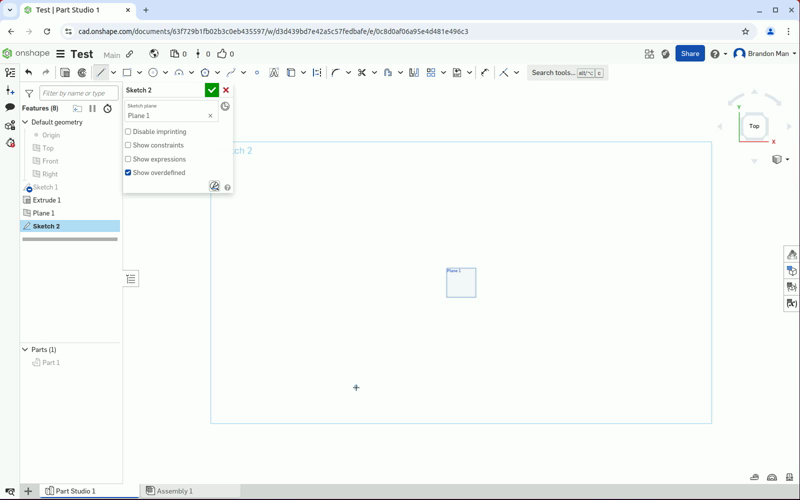
mouse_move(563, 387)
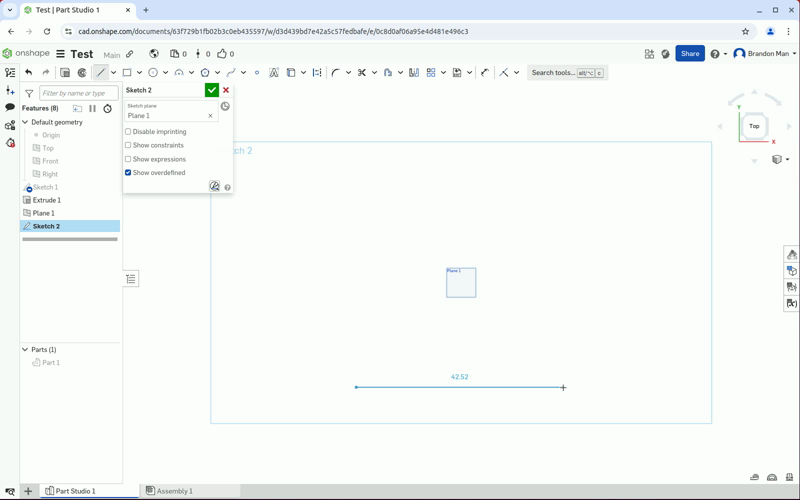
click(563, 387)
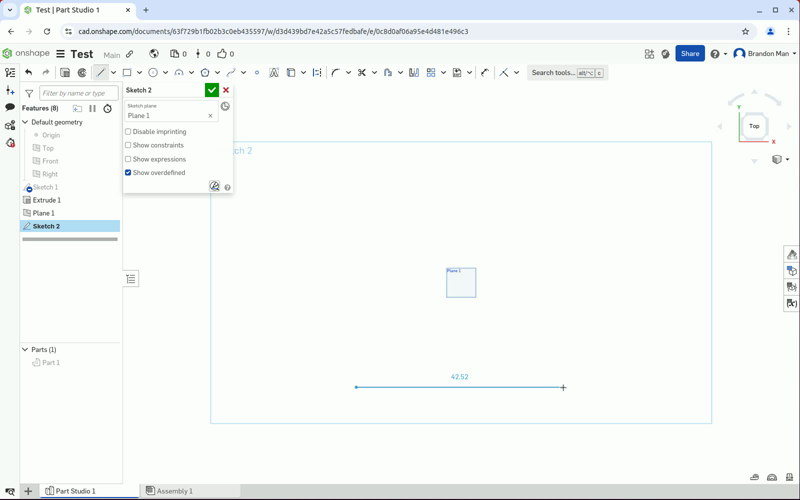
key_up(shift)
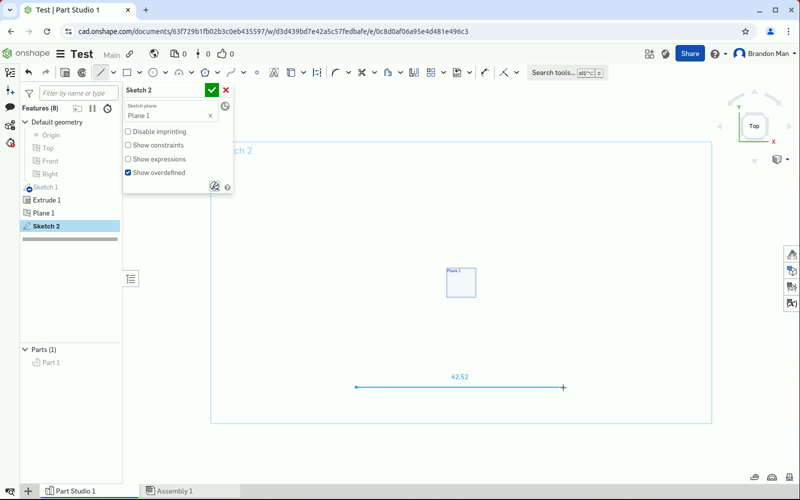
key_down(shift)
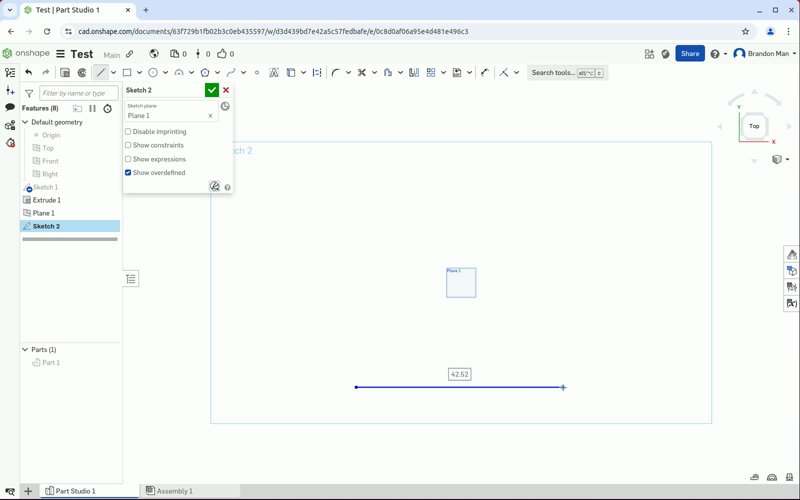
mouse_move(563, 180)
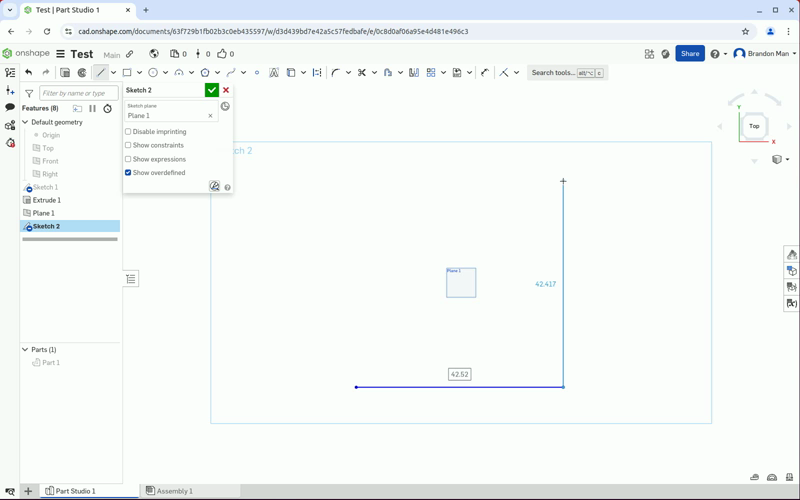
click(563, 180)
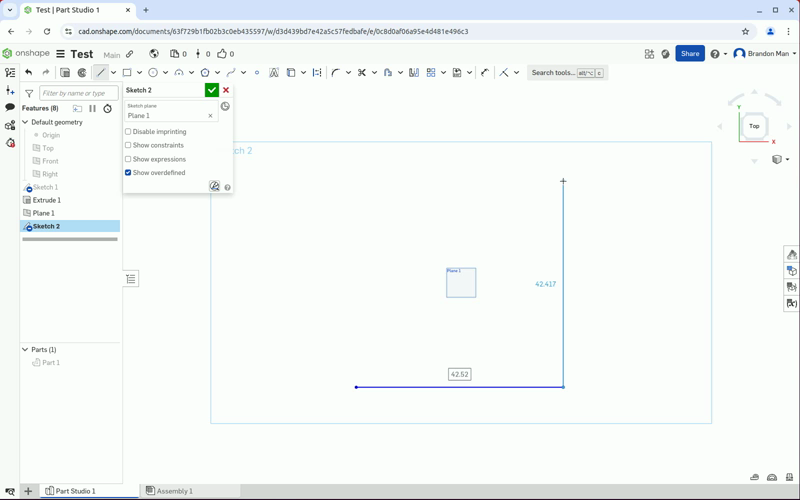
key_up(shift)
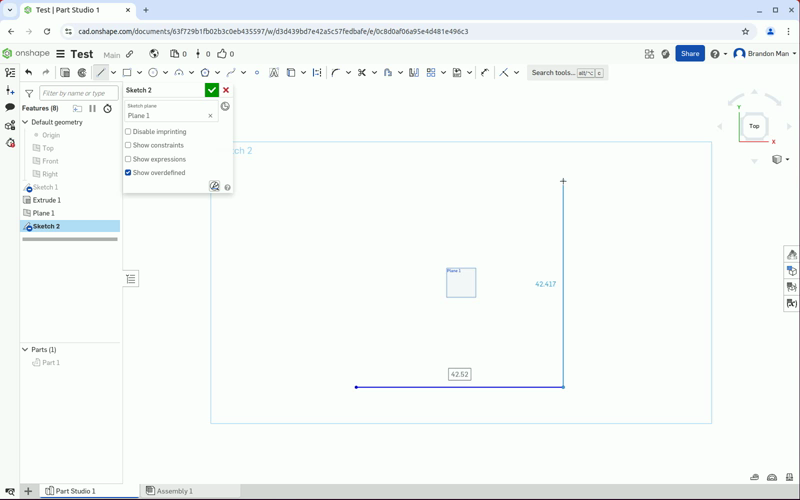
key_down(shift)
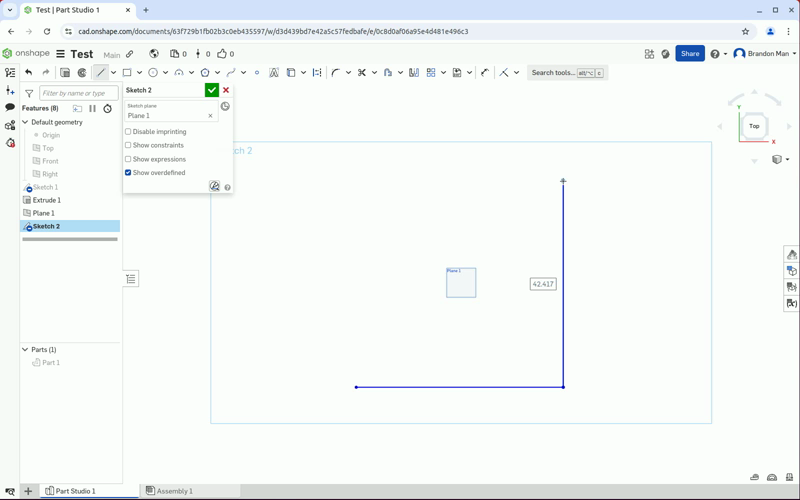
mouse_move(356, 180)
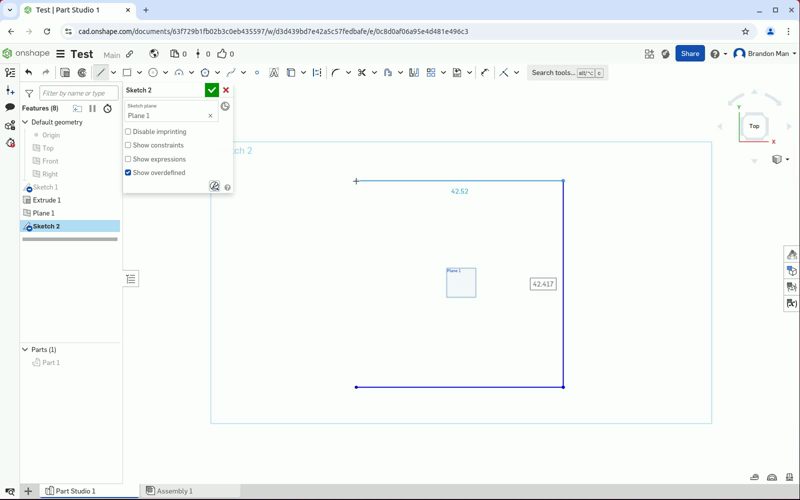
click(356, 180)
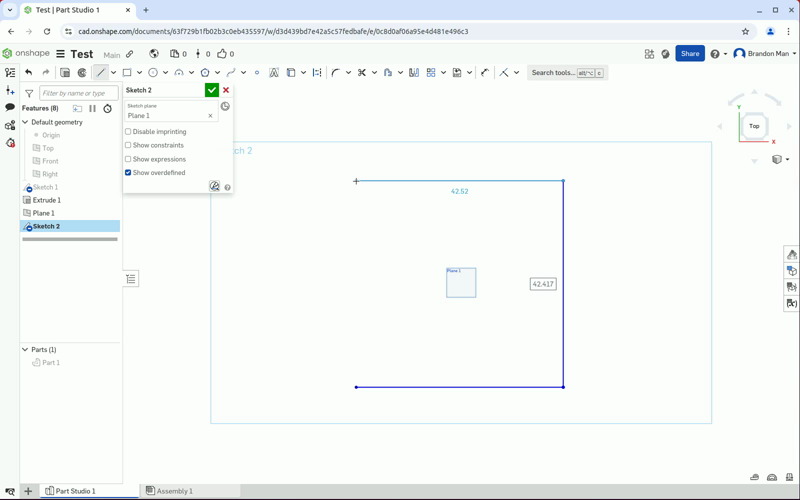
key_up(shift)
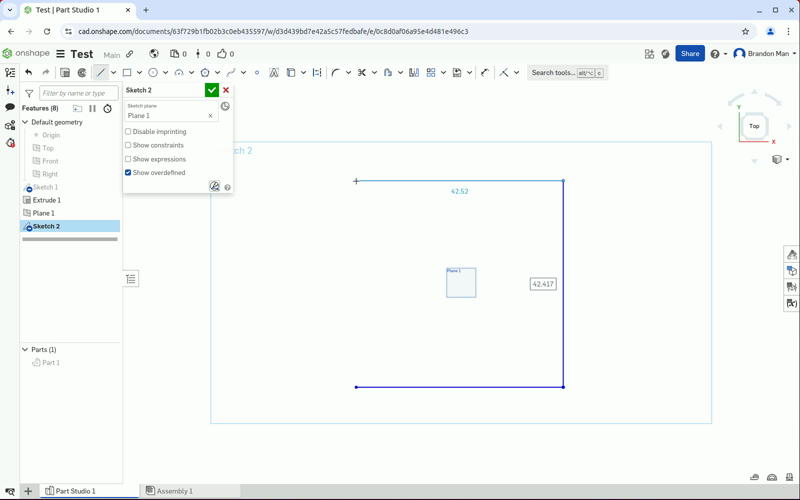
key_down(shift)
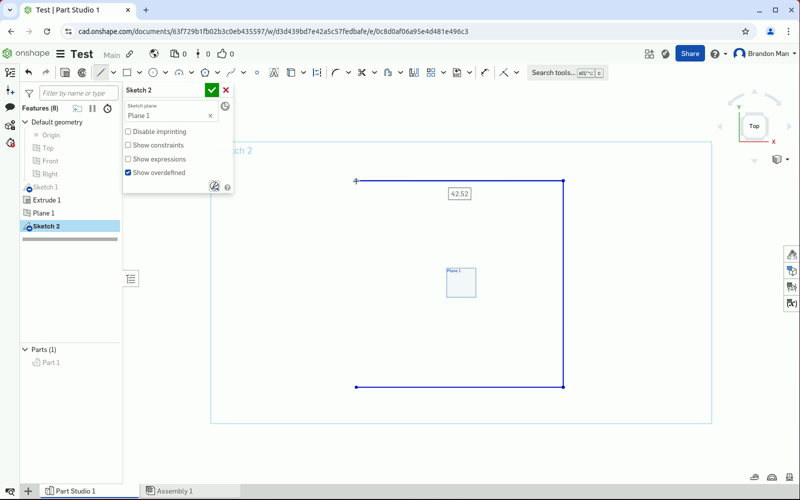
mouse_move(356, 387)
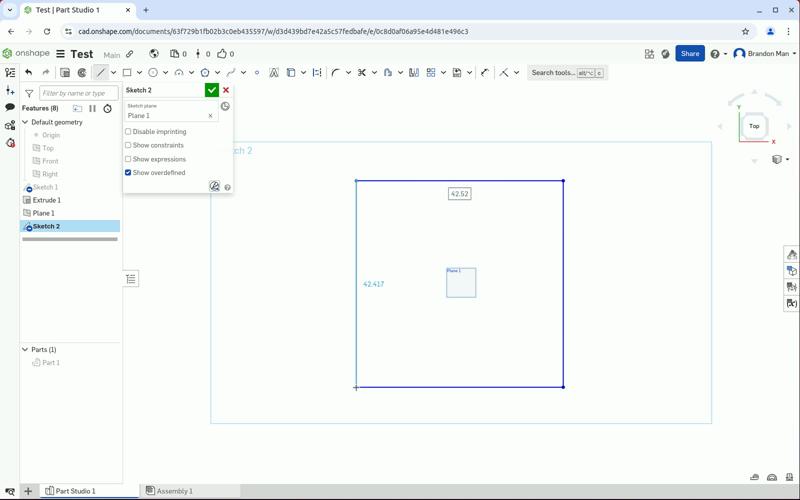
key_up(shift)
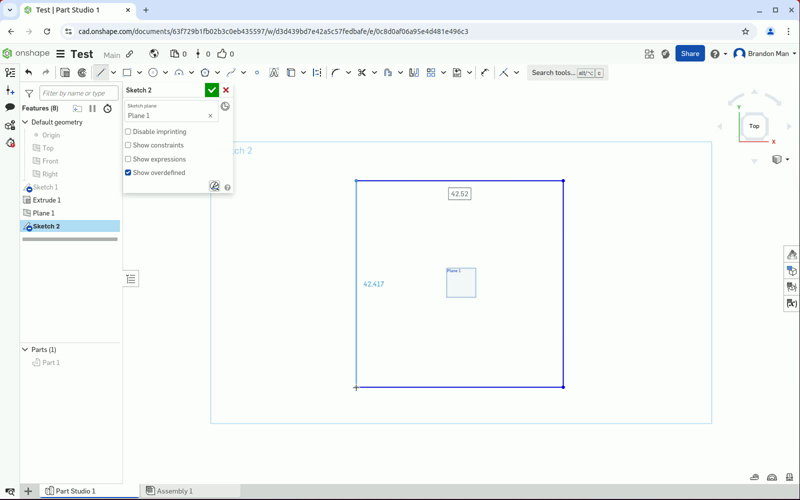
click(356, 387)
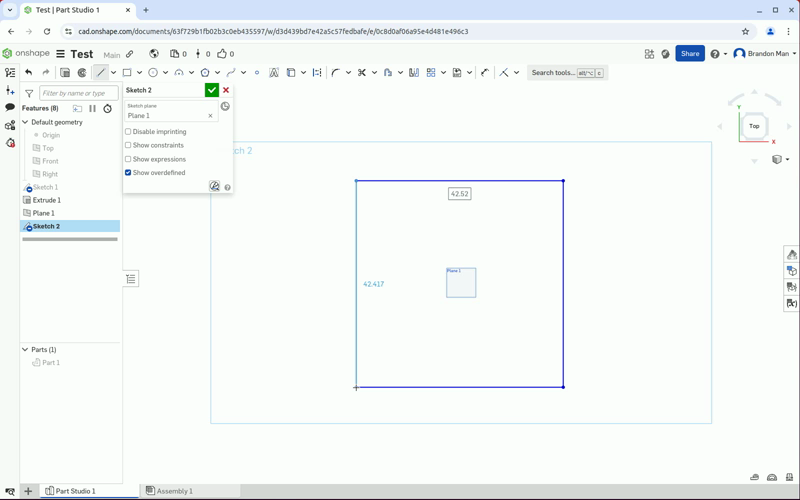
key(esc)
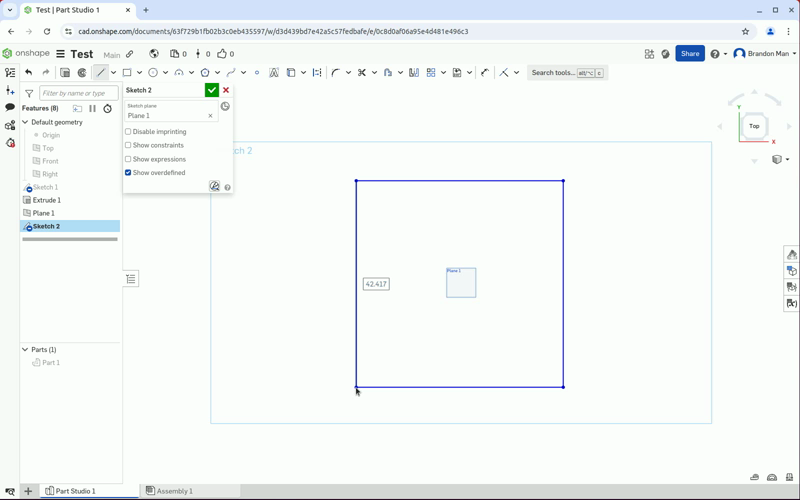
mouse_move(531, 340)
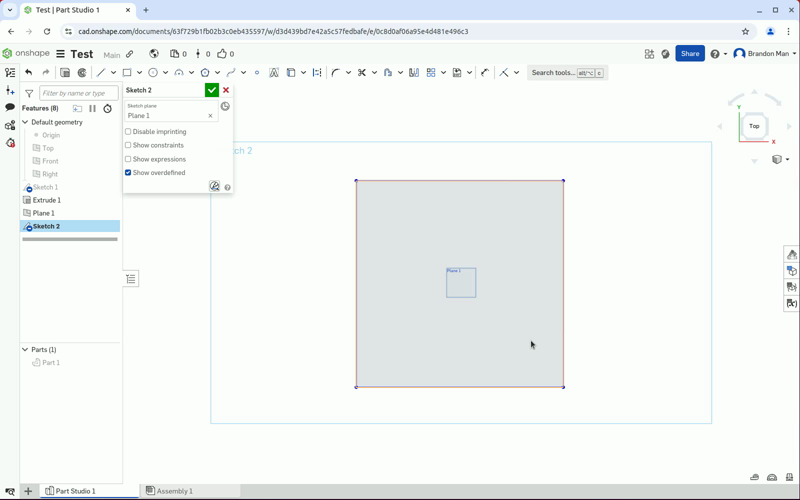
click(531, 340)
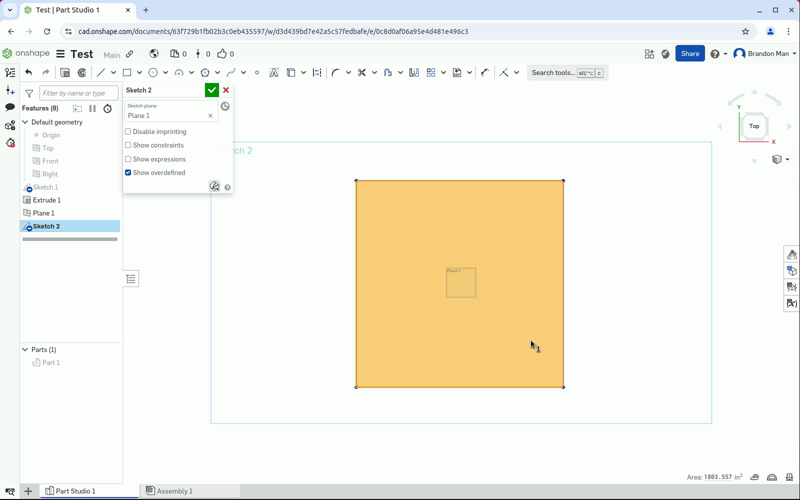
mouse_move(73, 352)
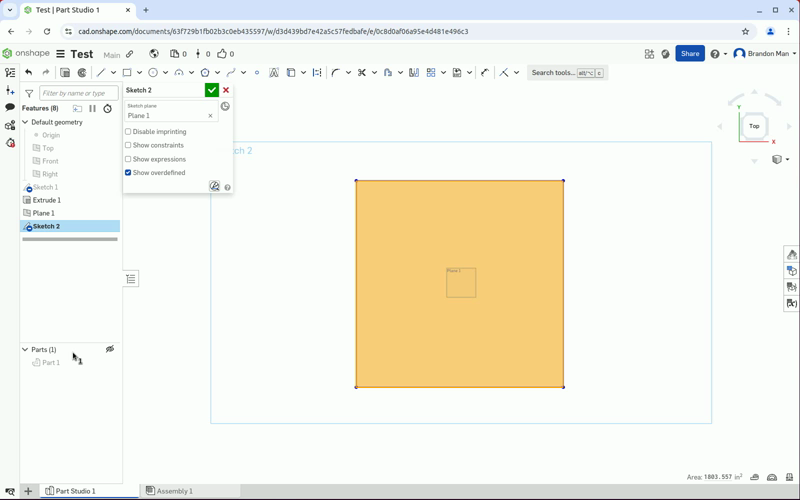
key(shift+y)
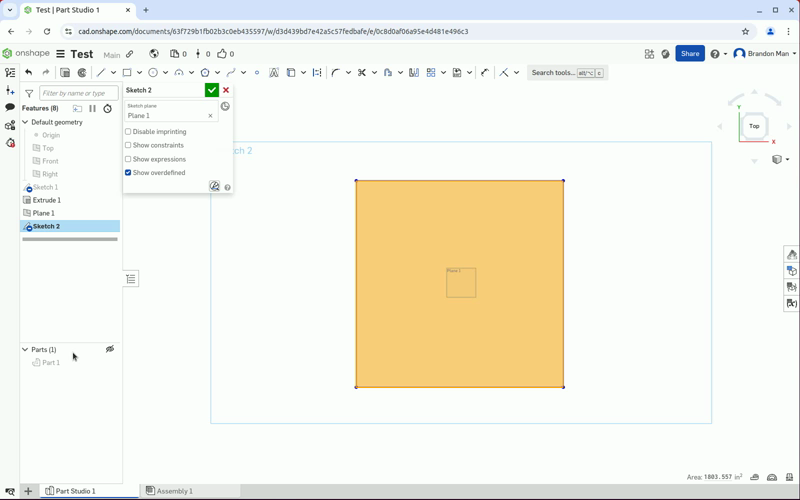
key(shift+e)
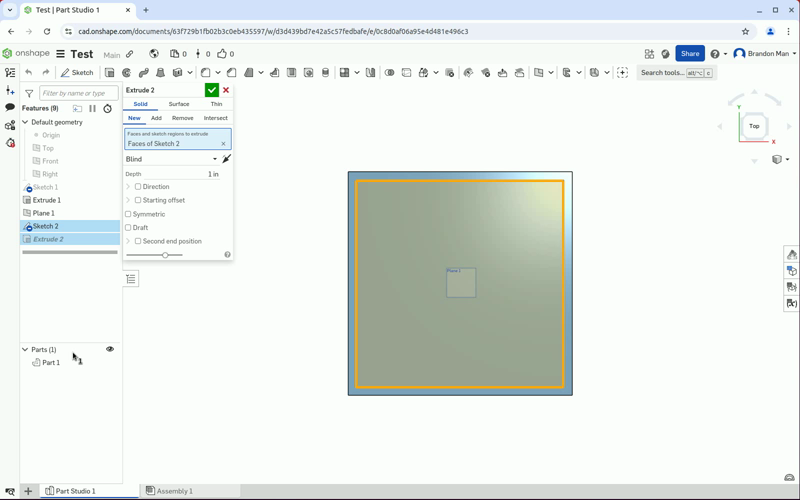
mouse_move(143, 106)
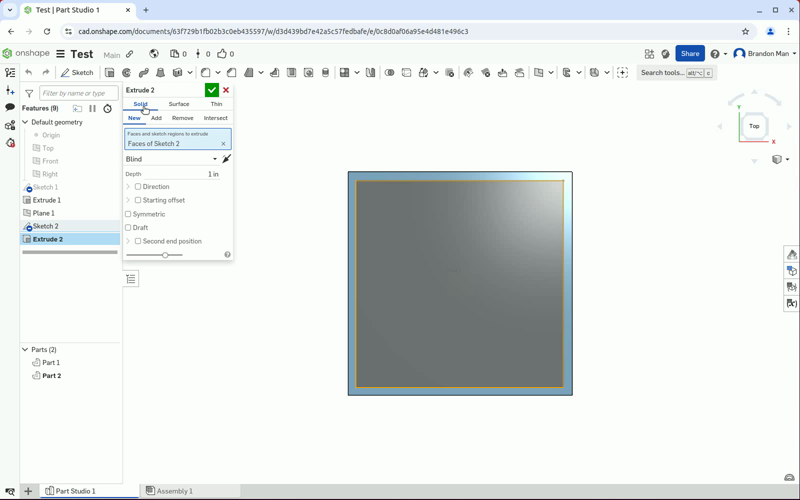
click(143, 106)
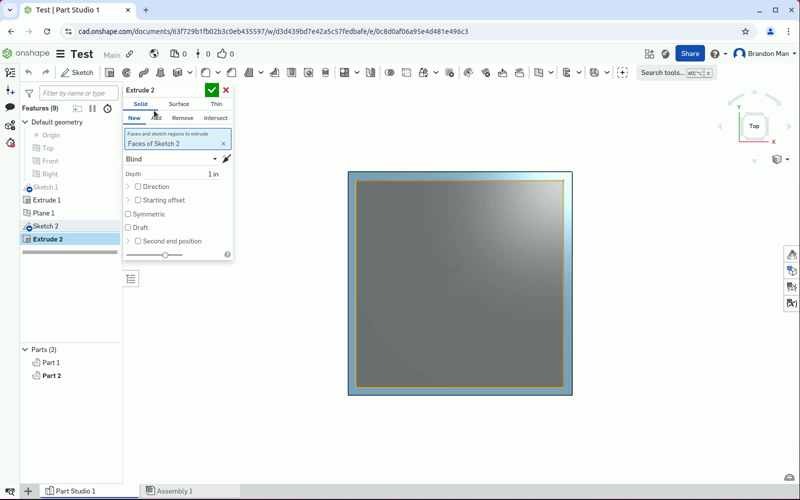
mouse_move(186, 120)
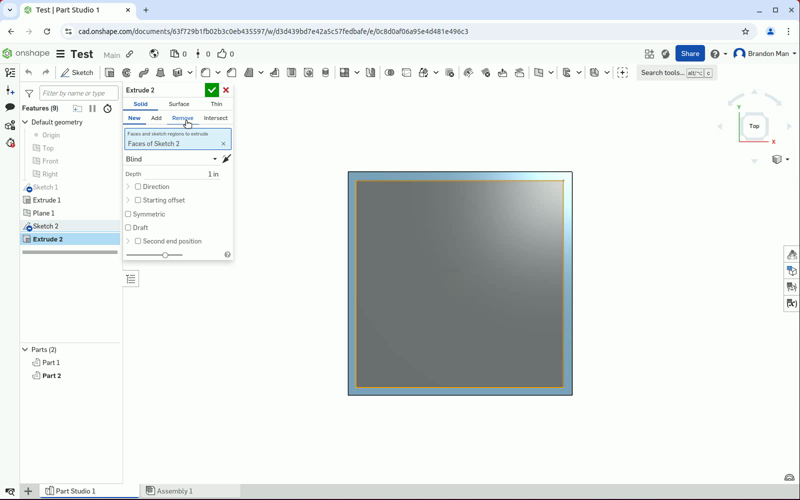
click(186, 120)
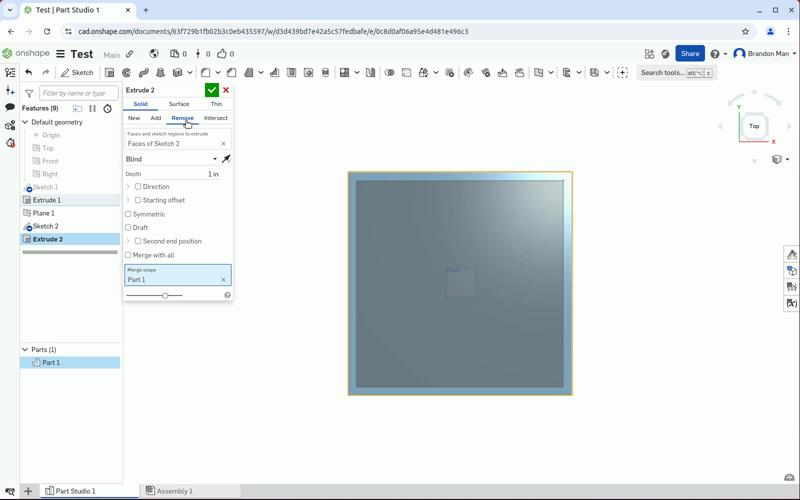
key(tab, 4)
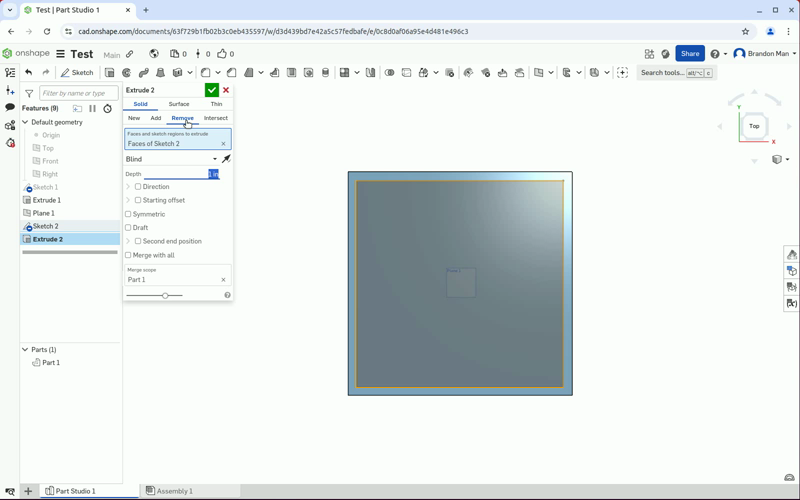
text(1.685)
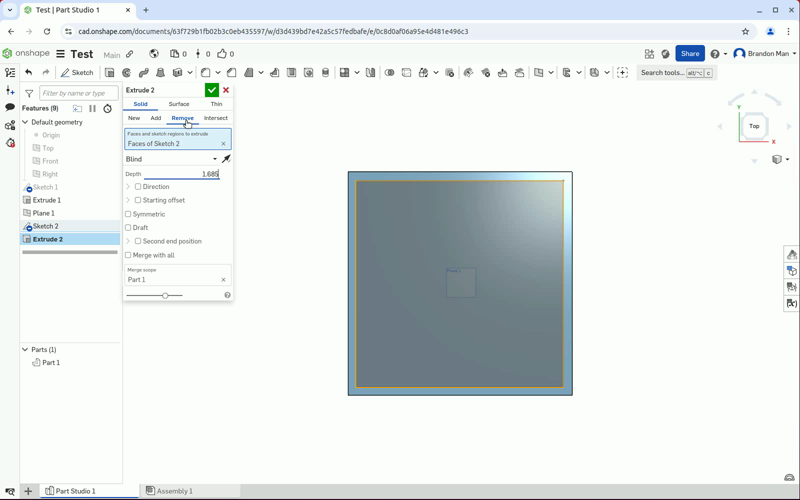
key(tab, 6)
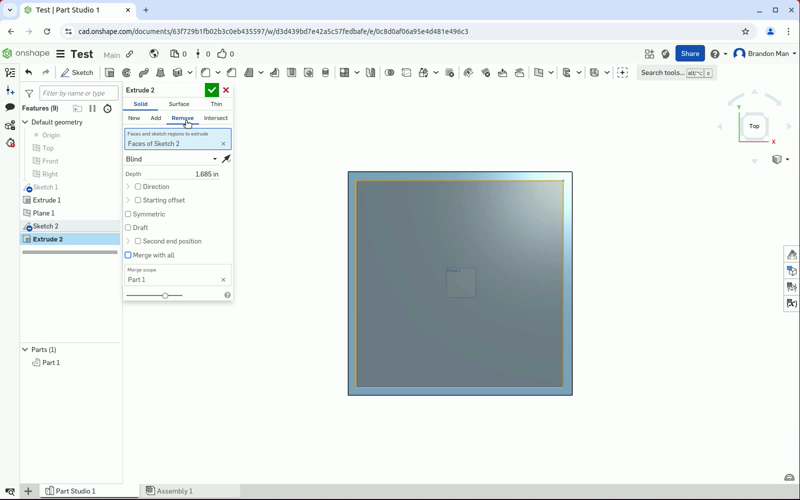
key(space)
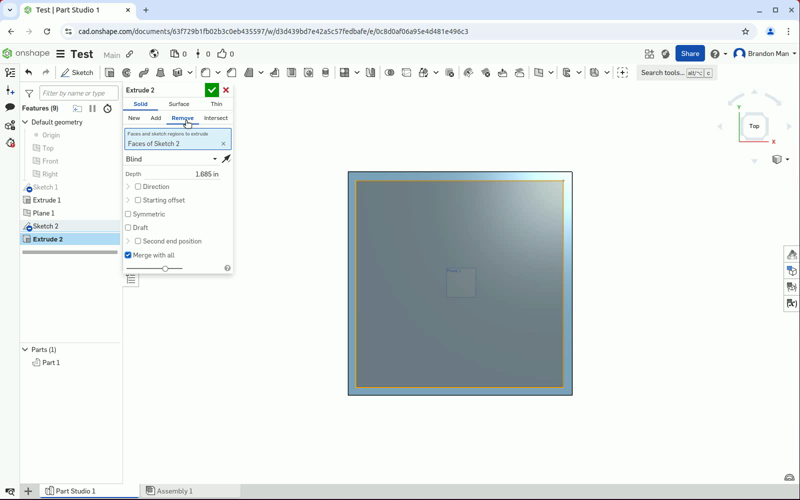
key(enter)
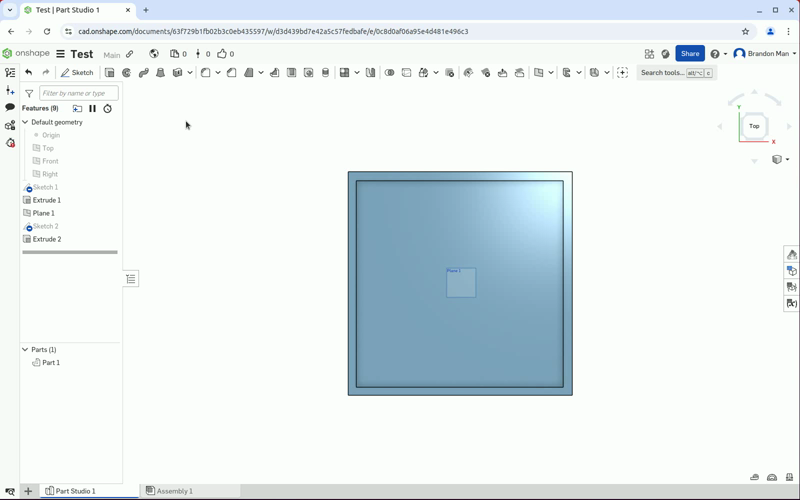
key(shift+h)
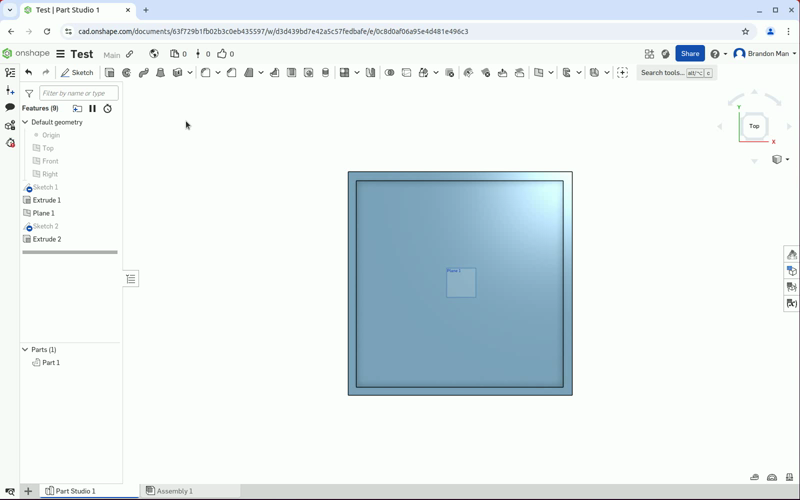
key(shift+h)
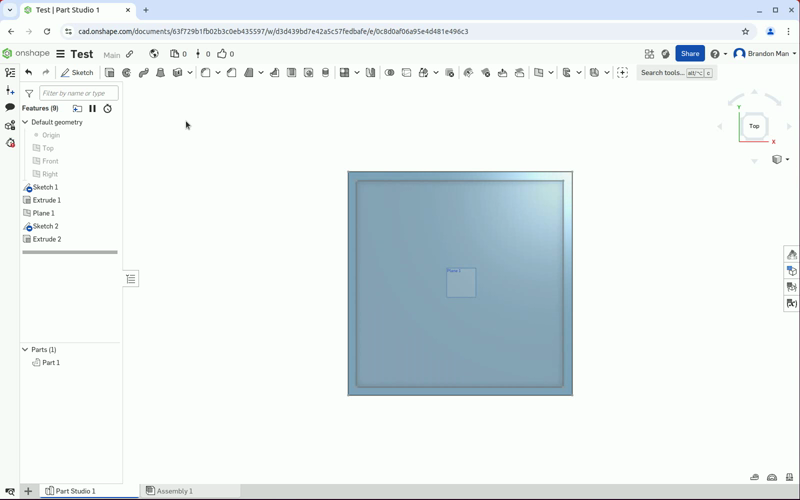
key(shift+7)
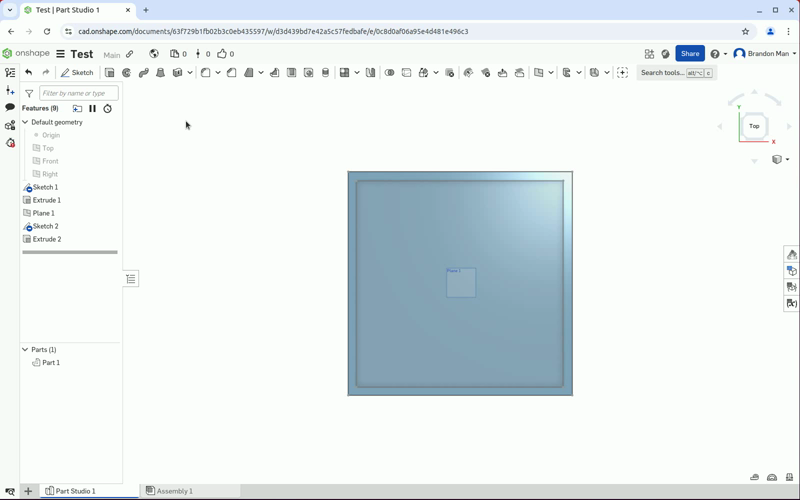
key(up, 3)
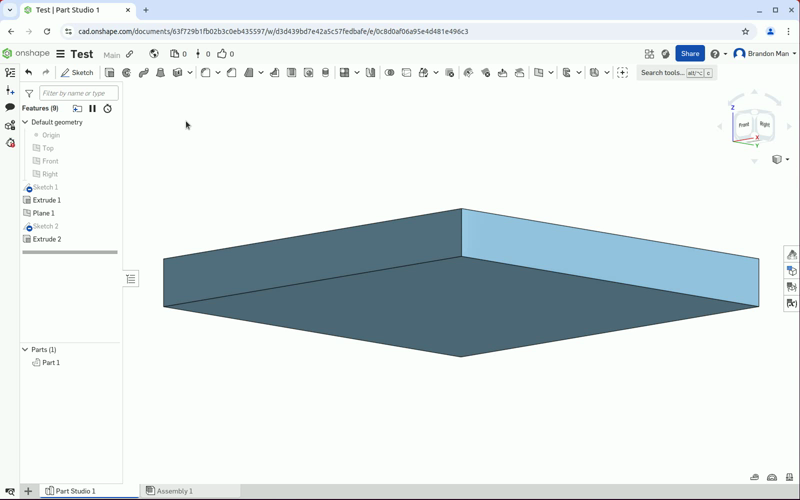
key(left, 3)
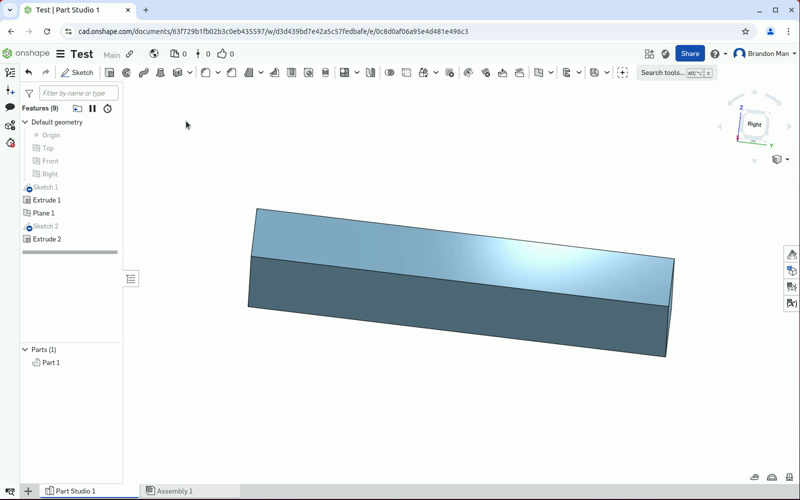
key(right, 3)
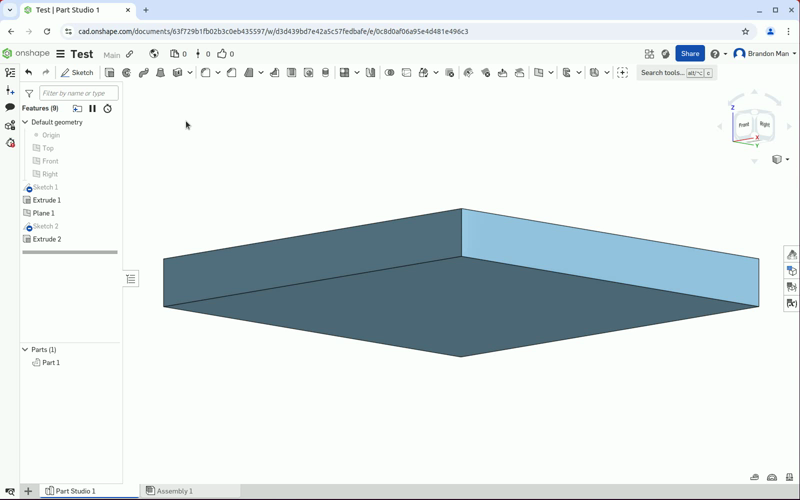
key(down, 3)
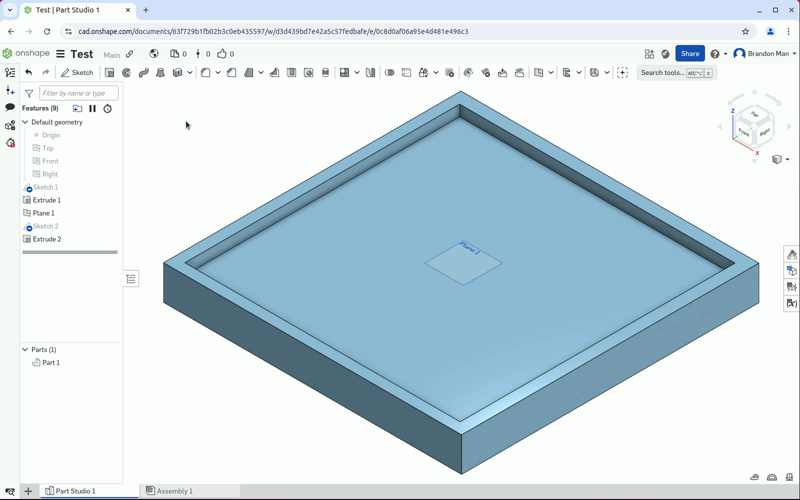
mouse_move(73, 189)
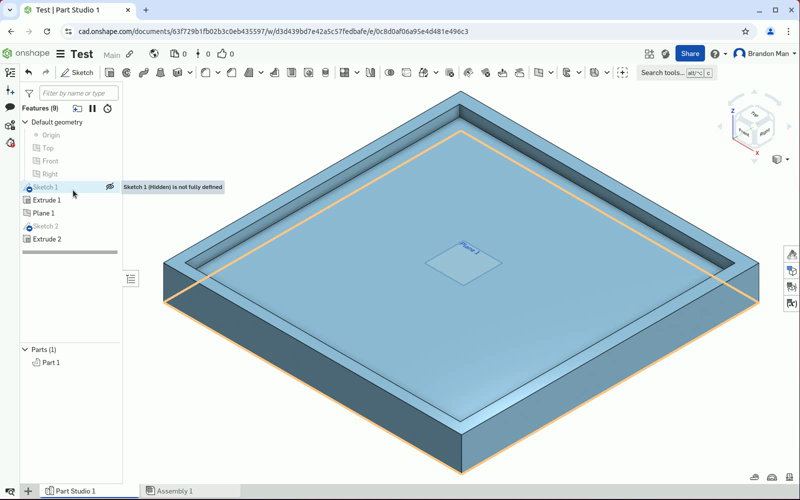
click(73, 189)